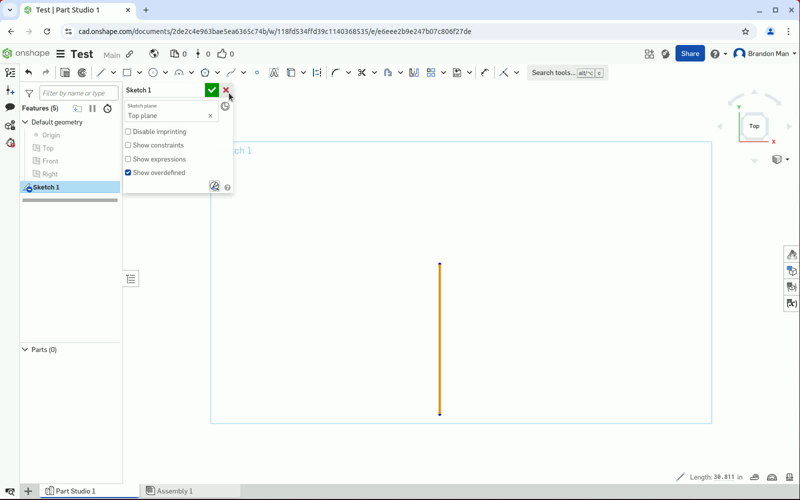
key(shift+h)
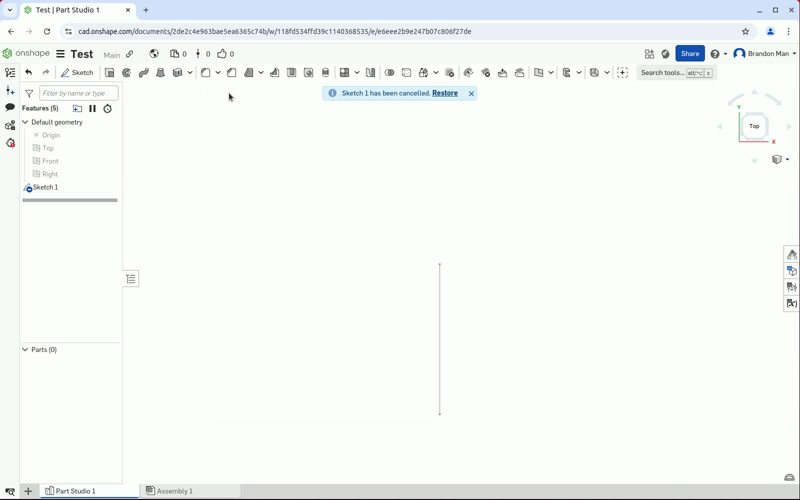
key(shift+s)
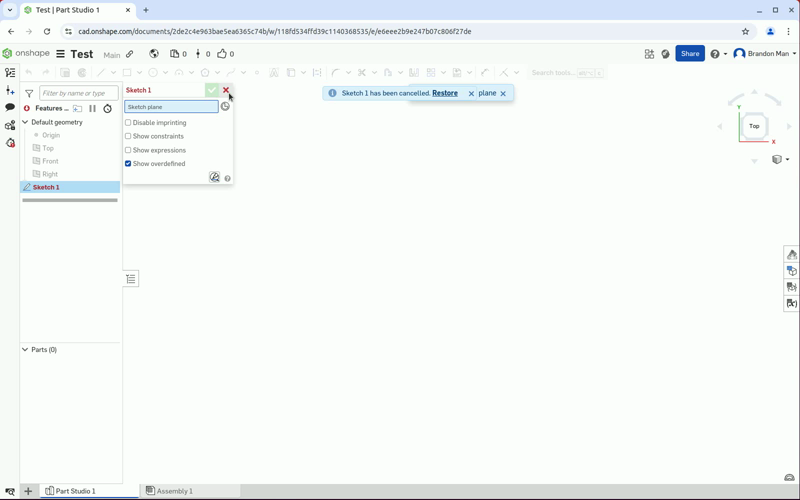
mouse_move(73, 150)
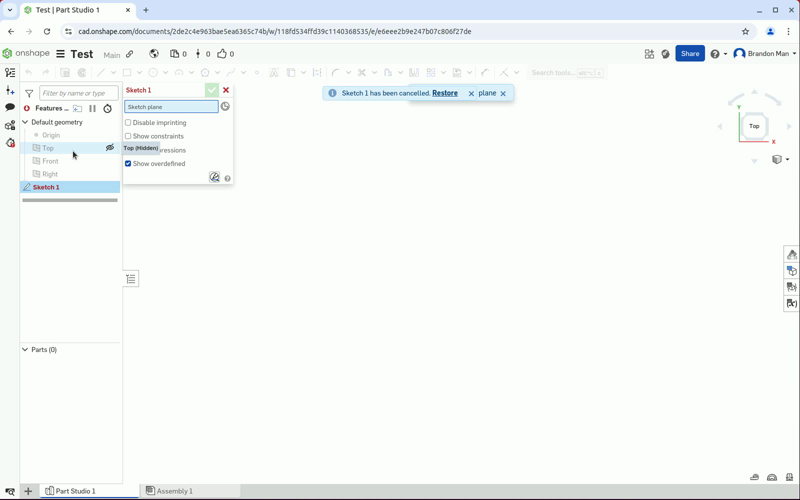
click(73, 150)
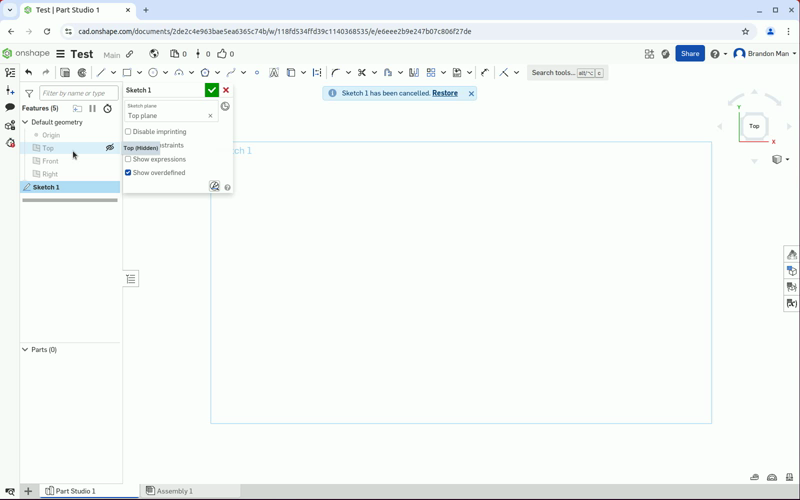
mouse_move(73, 352)
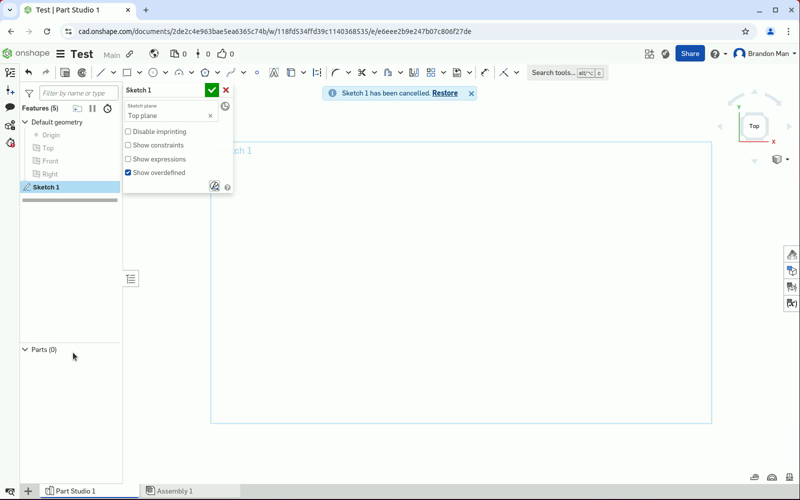
key(y)
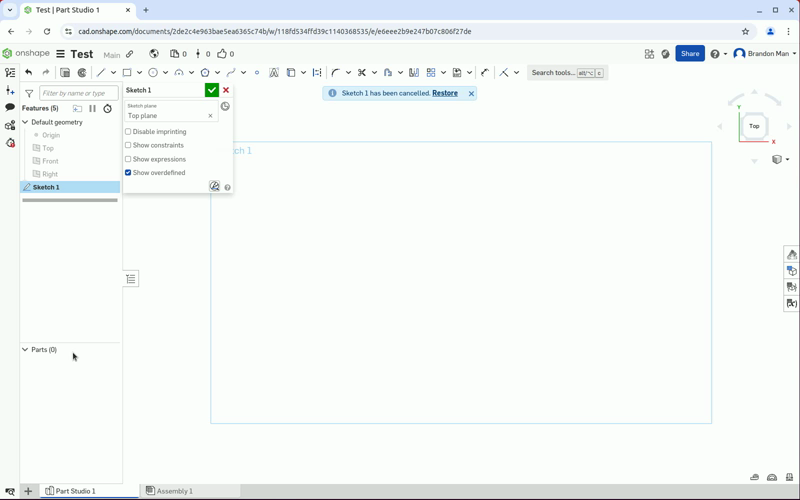
key(a)
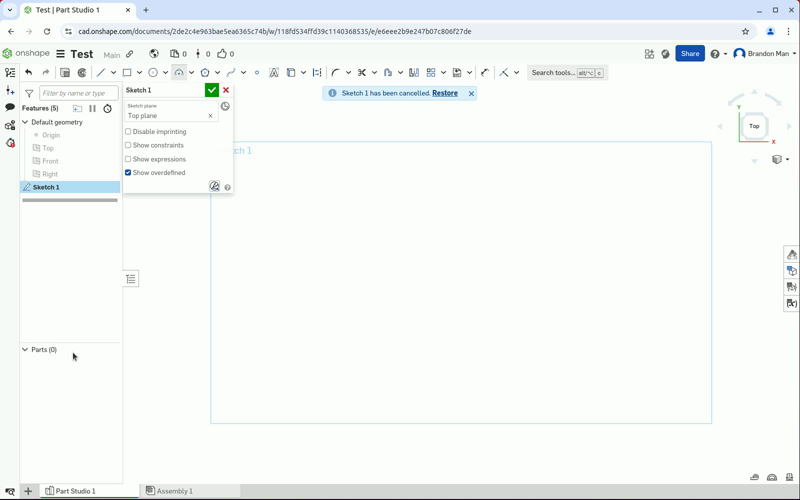
key_down(shift)
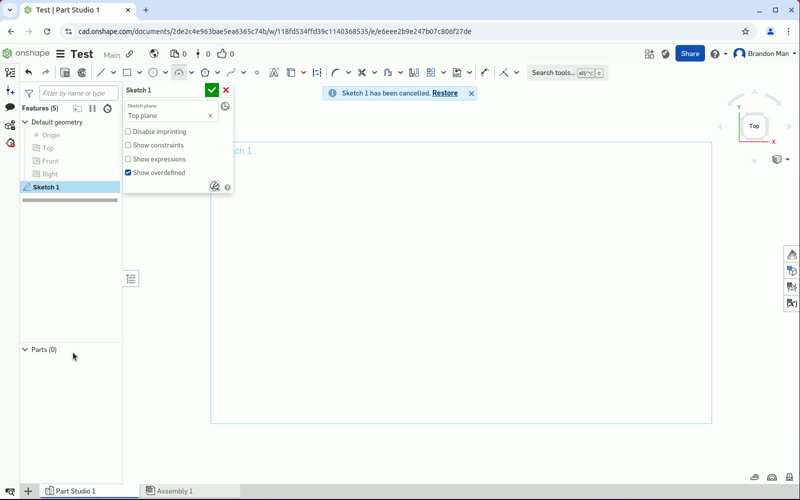
mouse_move(447, 292)
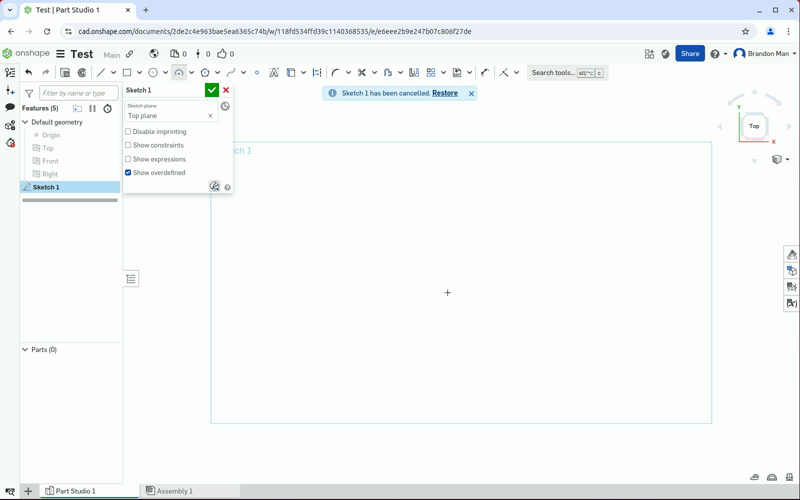
click(447, 292)
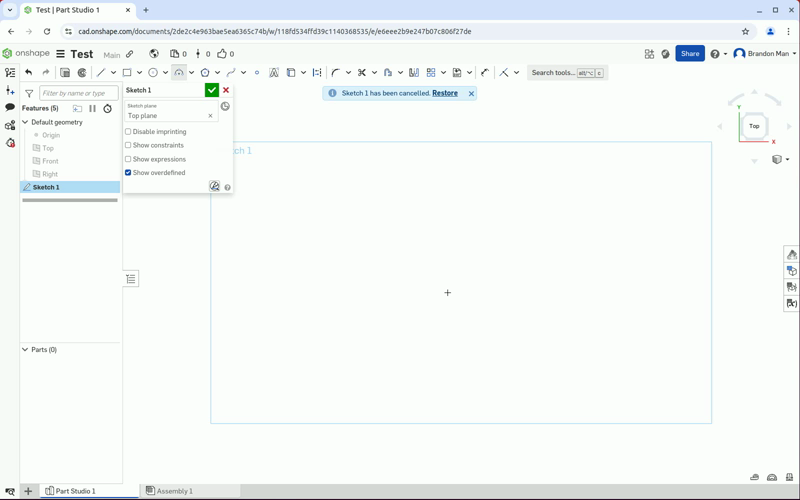
key_up(shift)
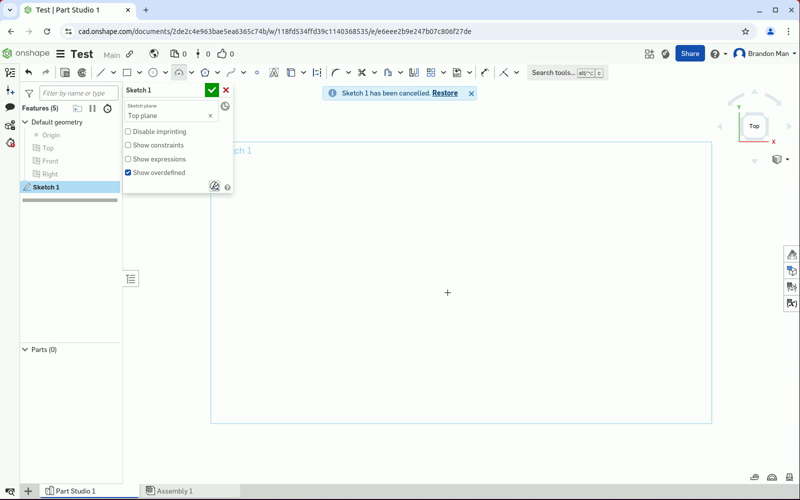
key_down(shift)
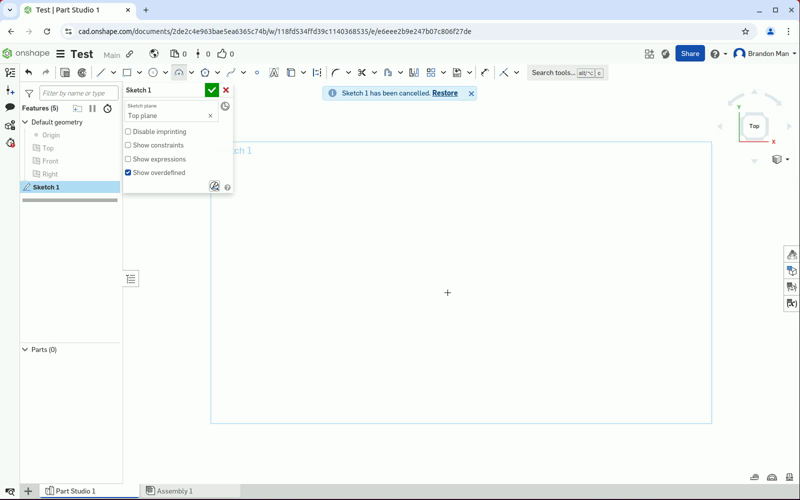
mouse_move(447, 272)
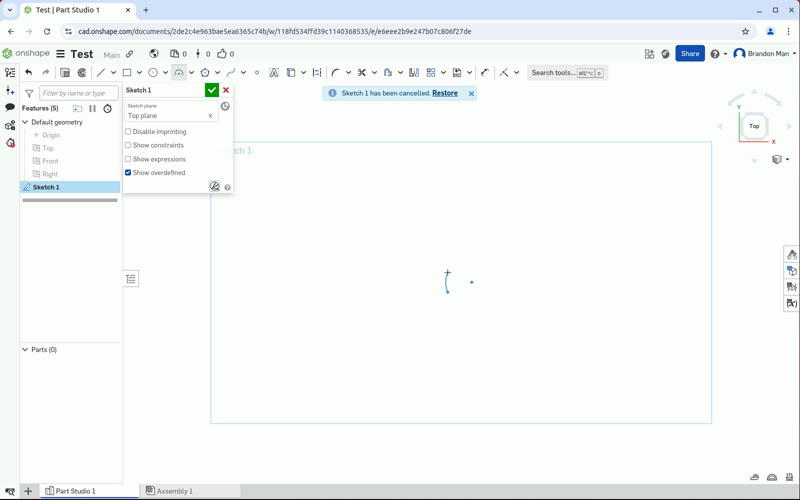
click(447, 272)
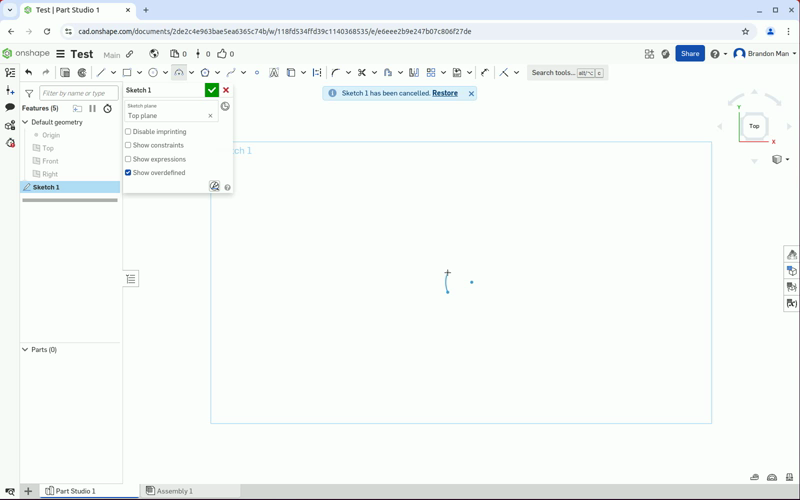
mouse_move(478, 282)
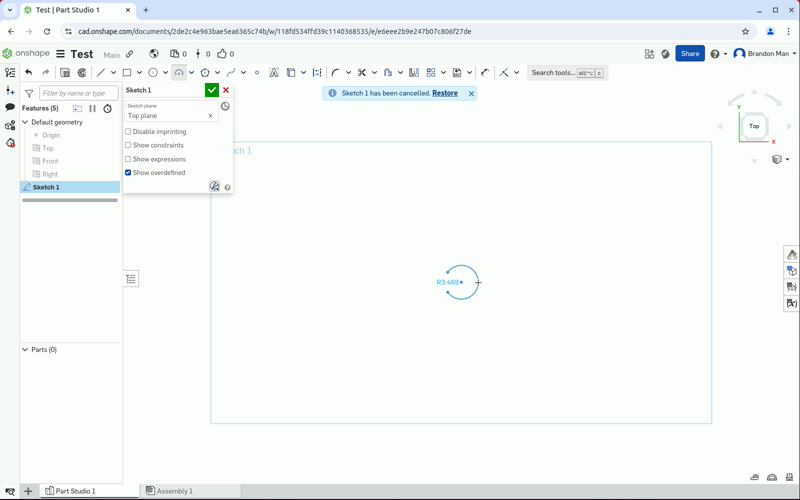
click(478, 282)
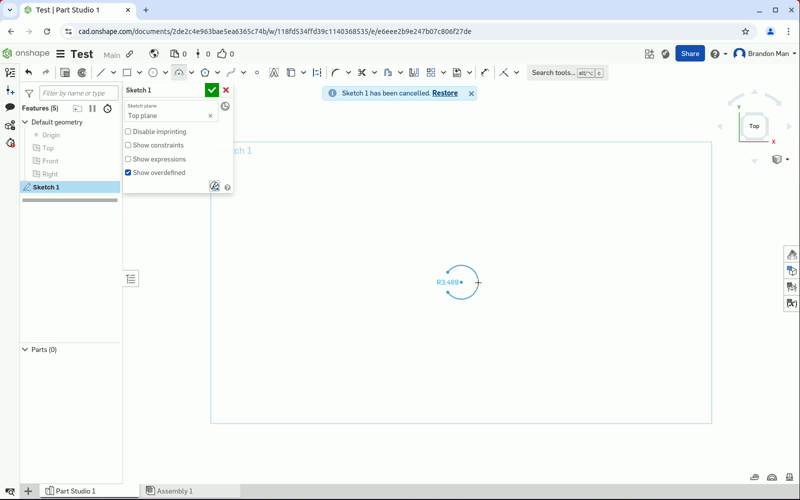
key_up(shift)
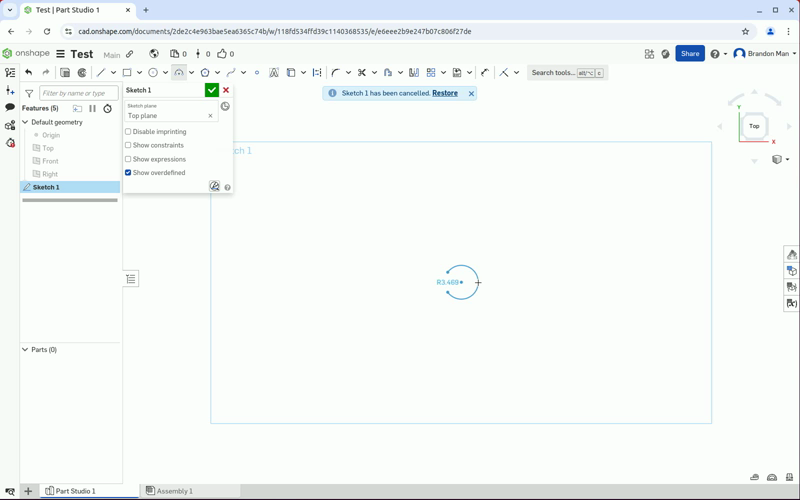
key(esc)
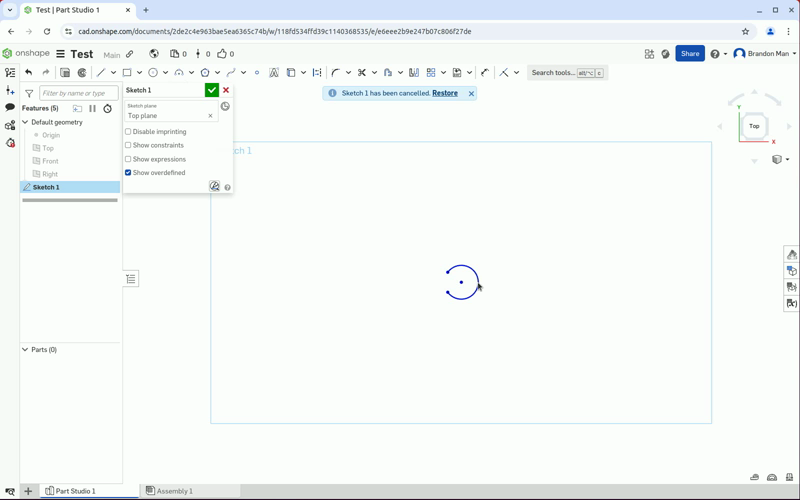
key(l)
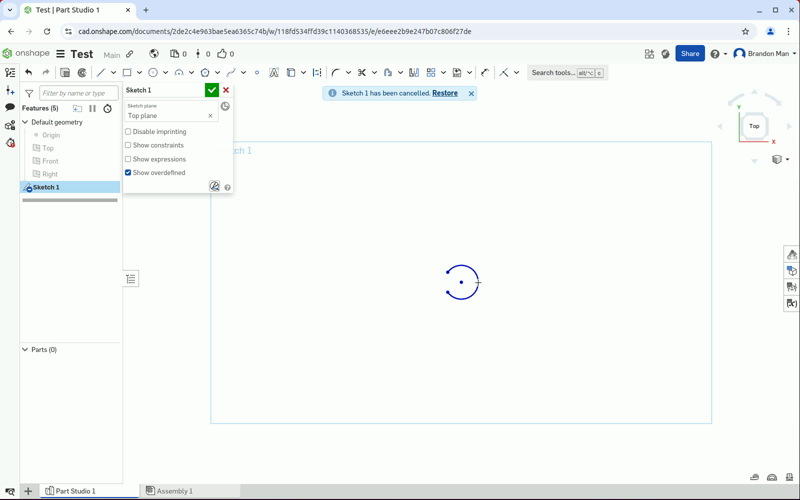
mouse_move(447, 272)
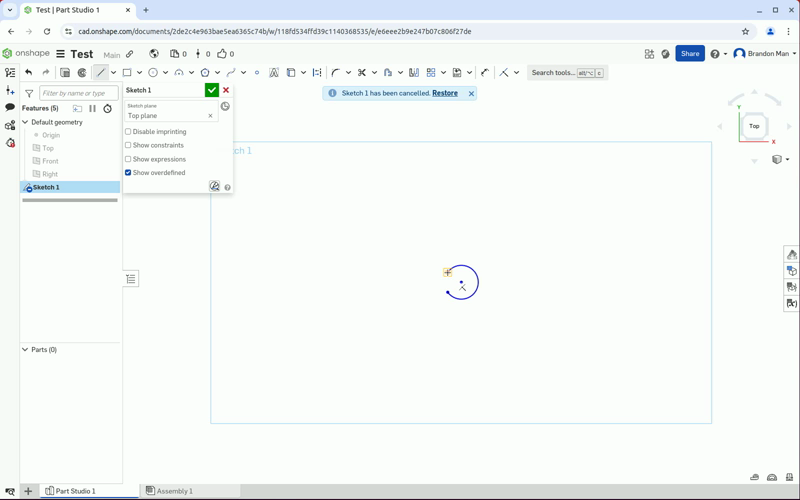
click(447, 272)
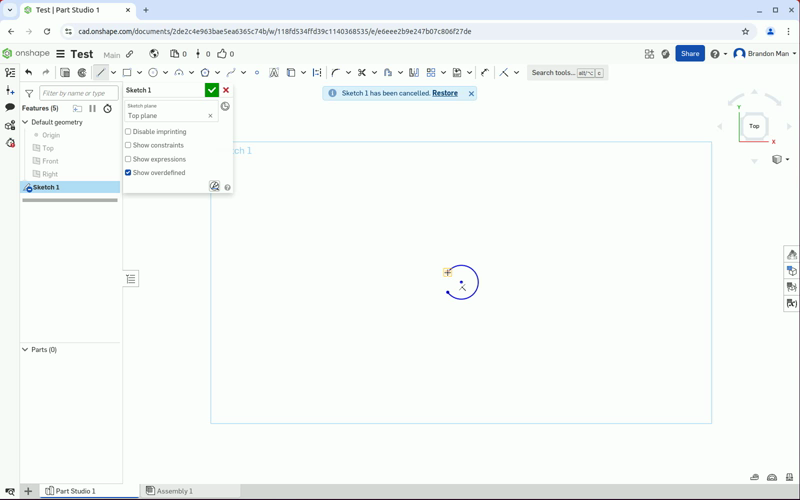
mouse_move(477, 272)
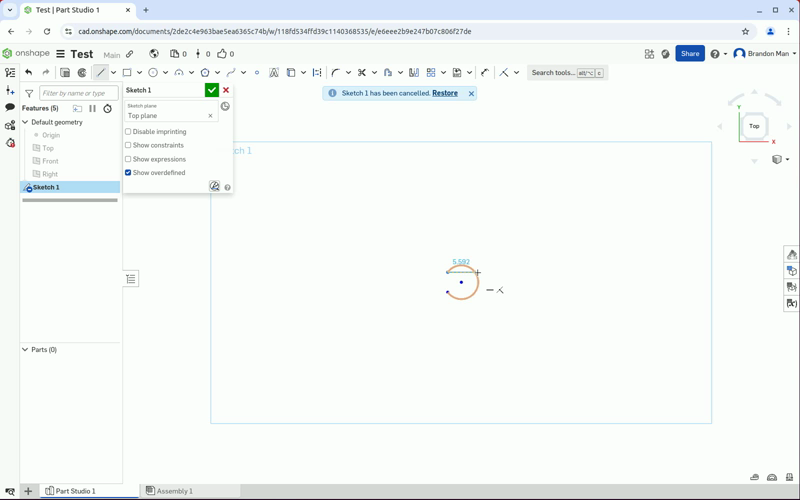
key_down(shift)
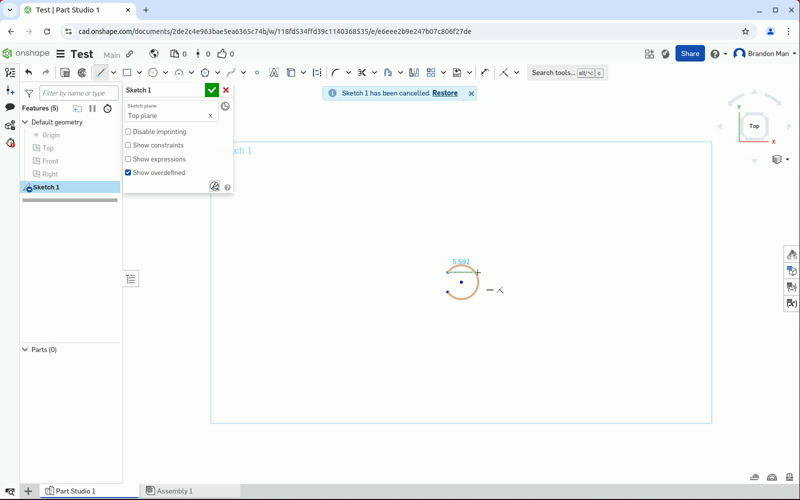
mouse_move(447, 292)
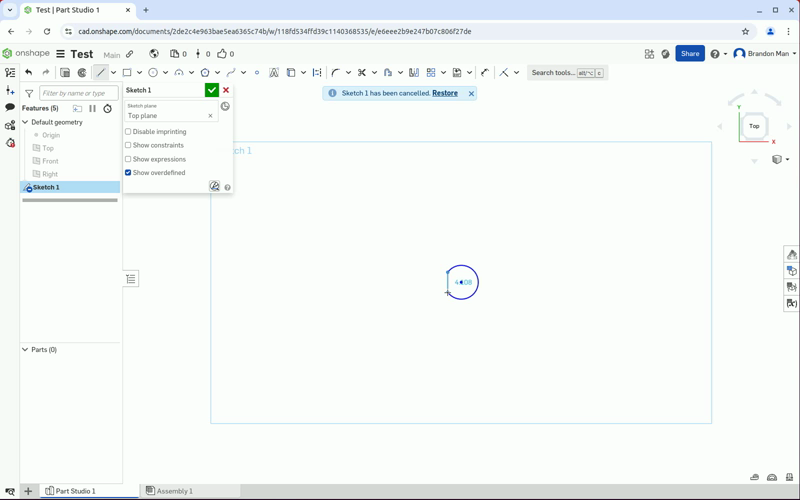
key_up(shift)
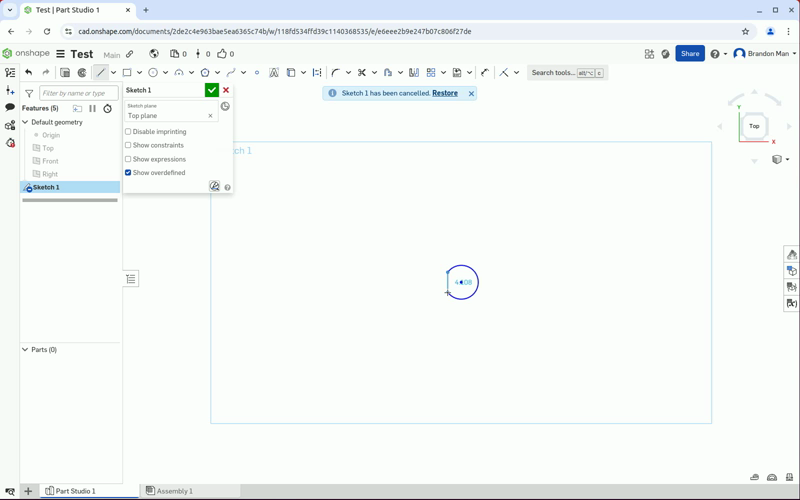
click(447, 292)
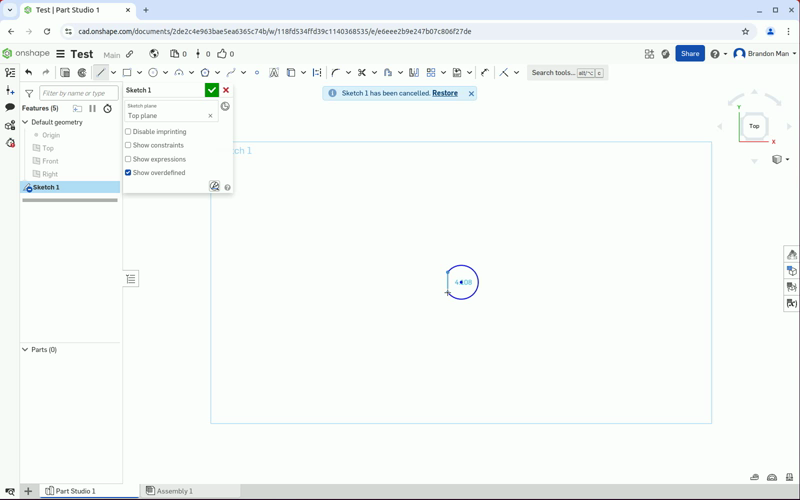
key(esc)
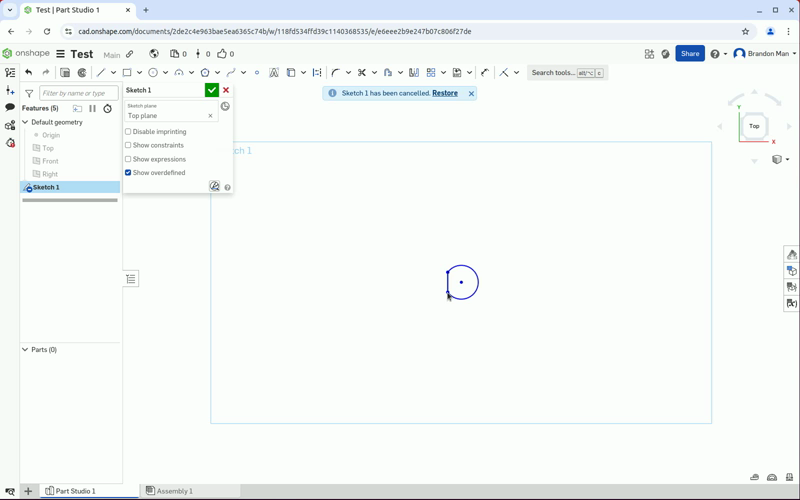
mouse_move(462, 294)
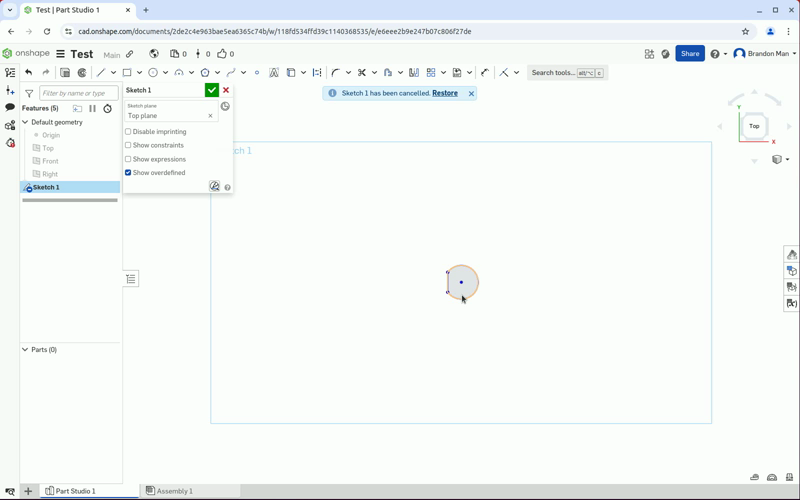
scroll(6)
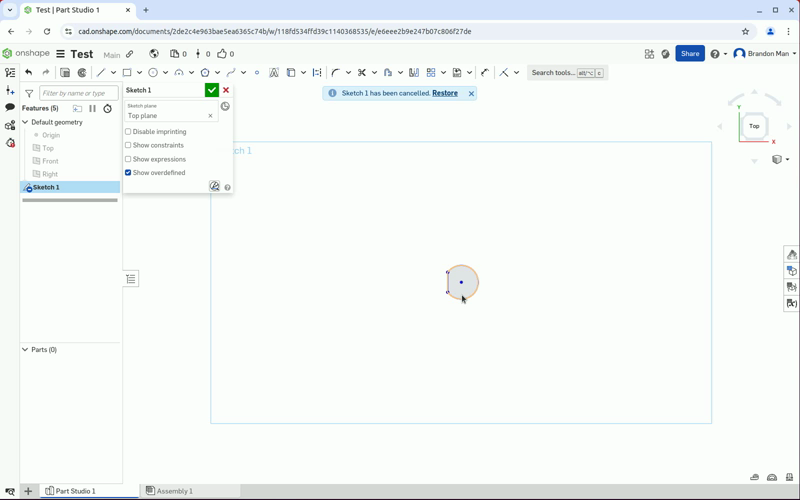
scroll(6)
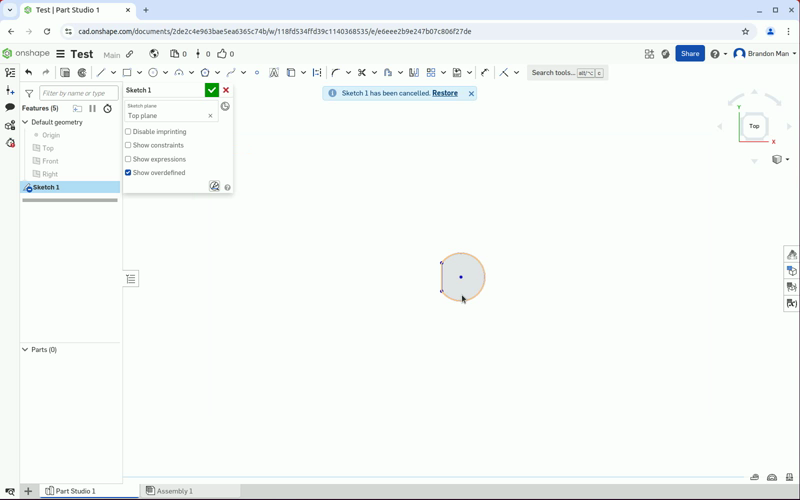
scroll(6)
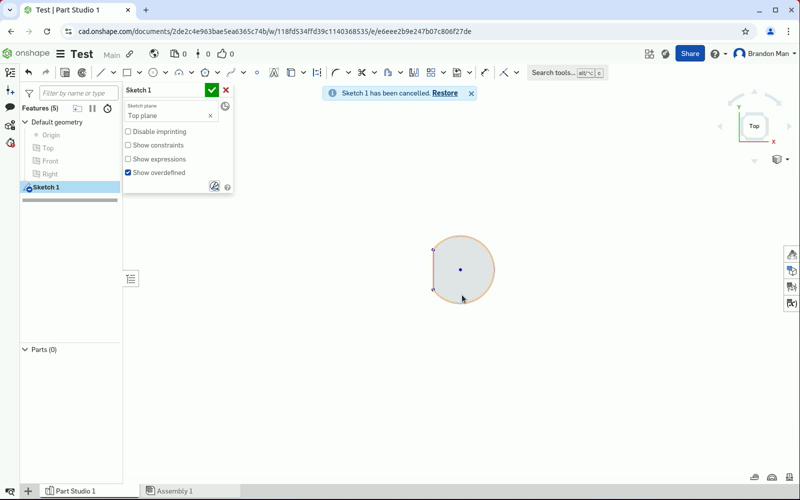
scroll(6)
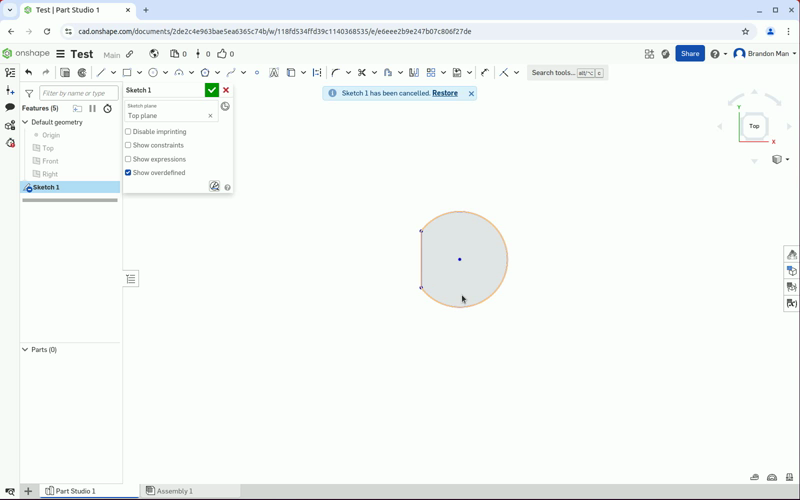
scroll(6)
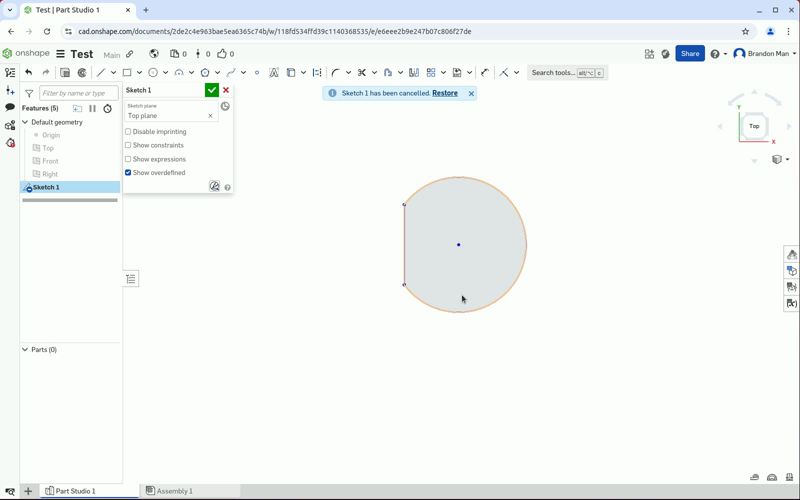
scroll(6)
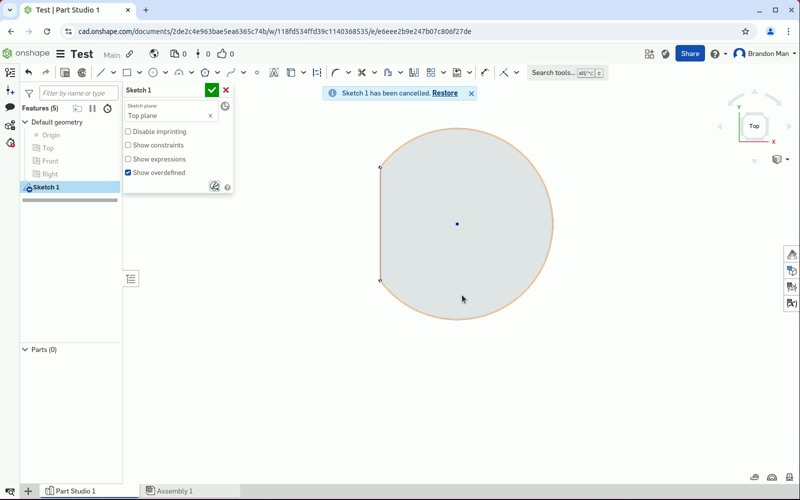
scroll(6)
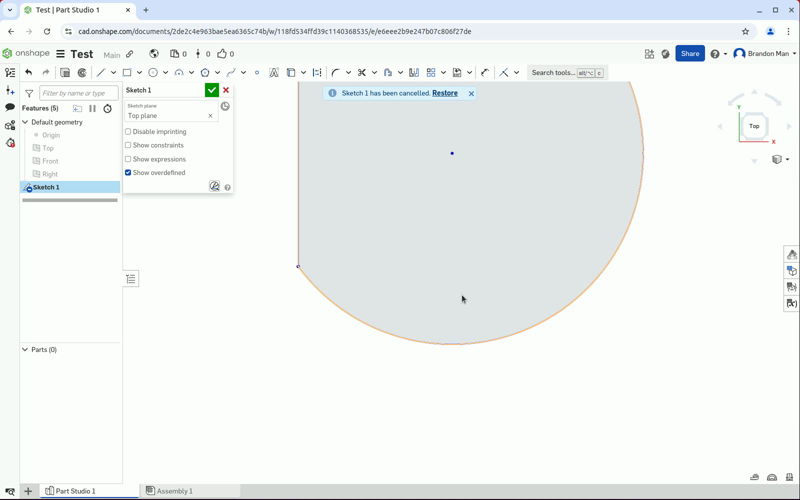
click(462, 294)
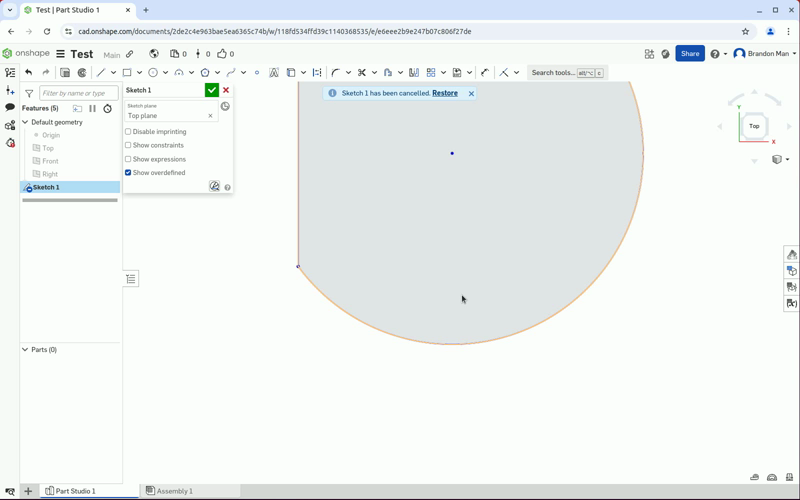
scroll(-6)
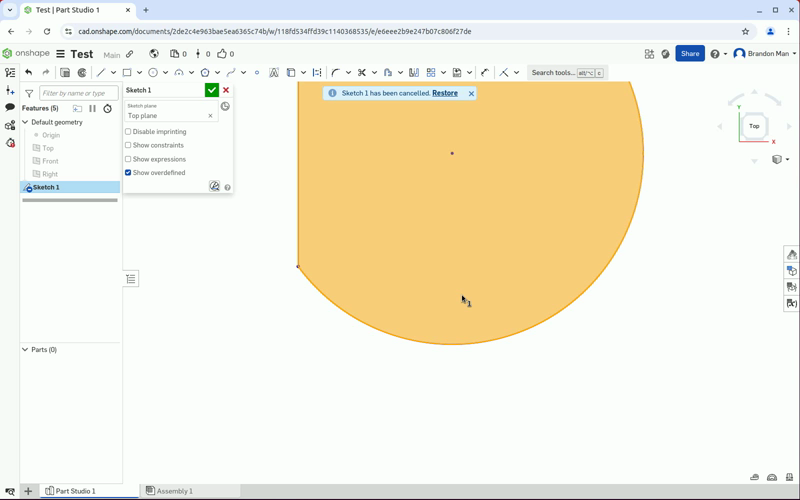
scroll(-6)
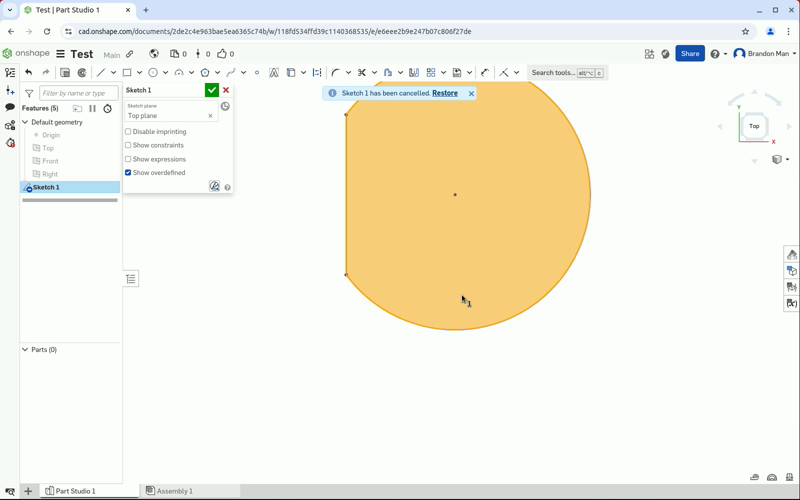
scroll(-6)
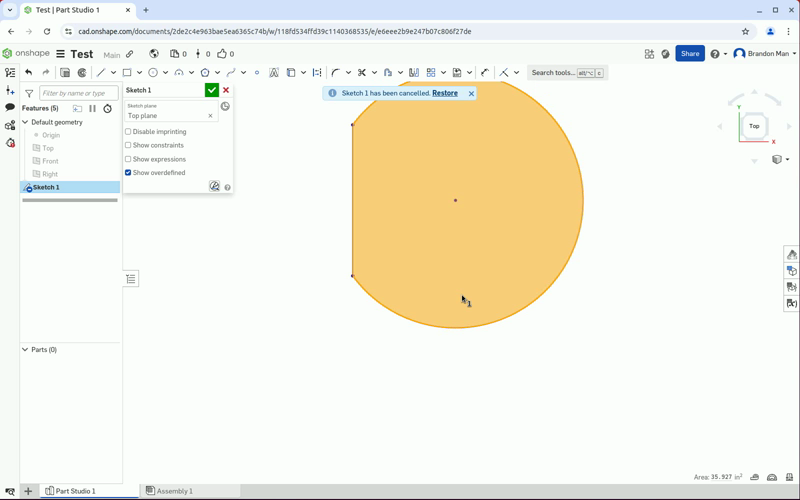
scroll(-6)
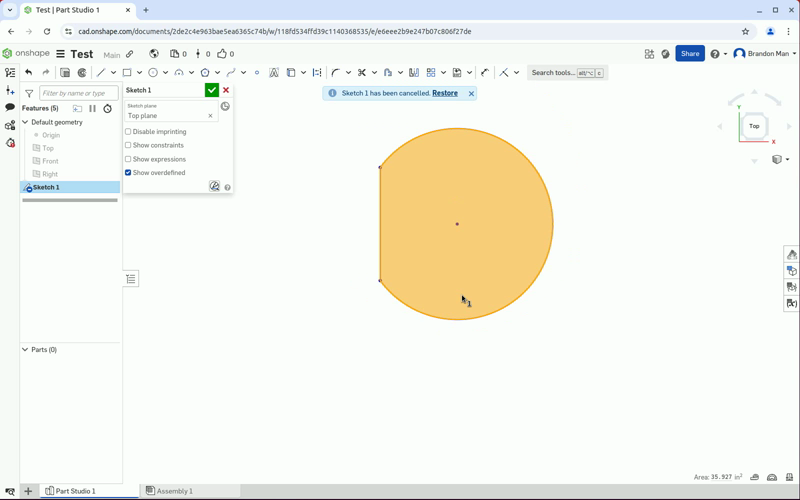
scroll(-6)
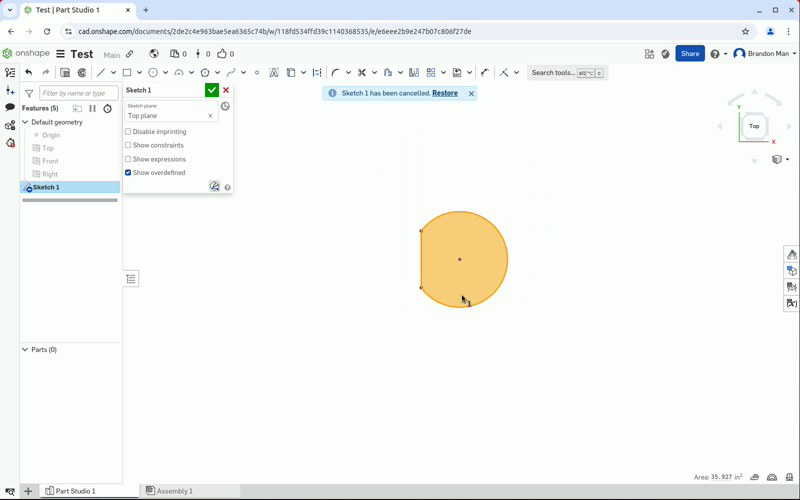
scroll(-6)
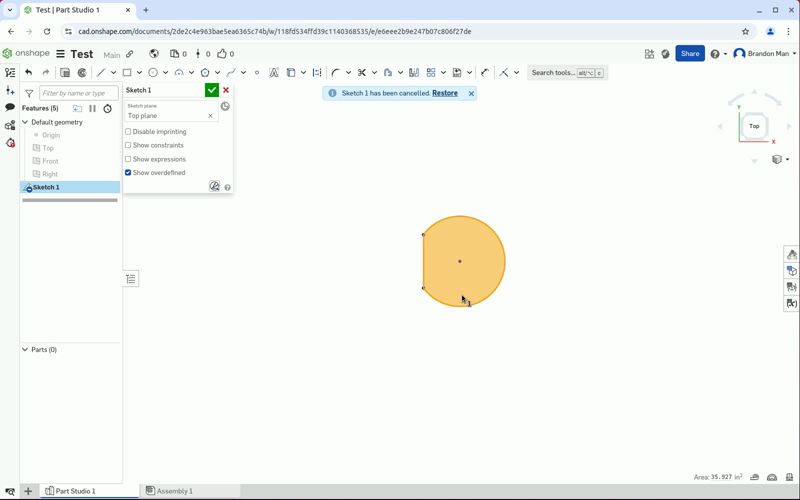
scroll(-6)
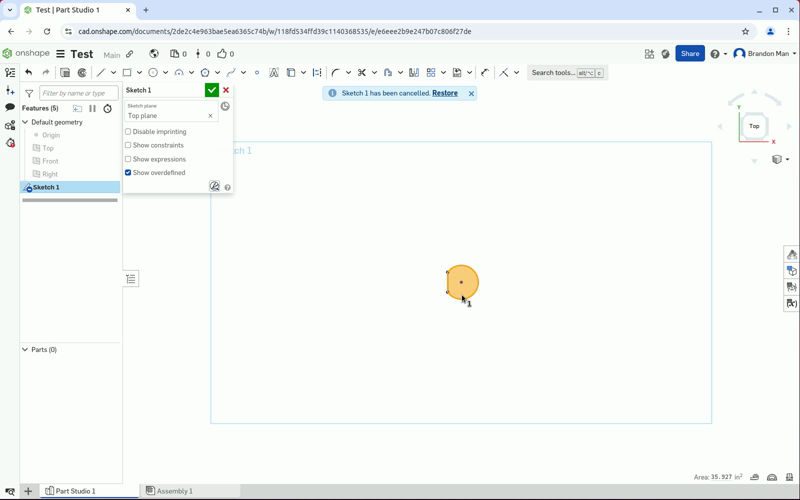
mouse_move(73, 352)
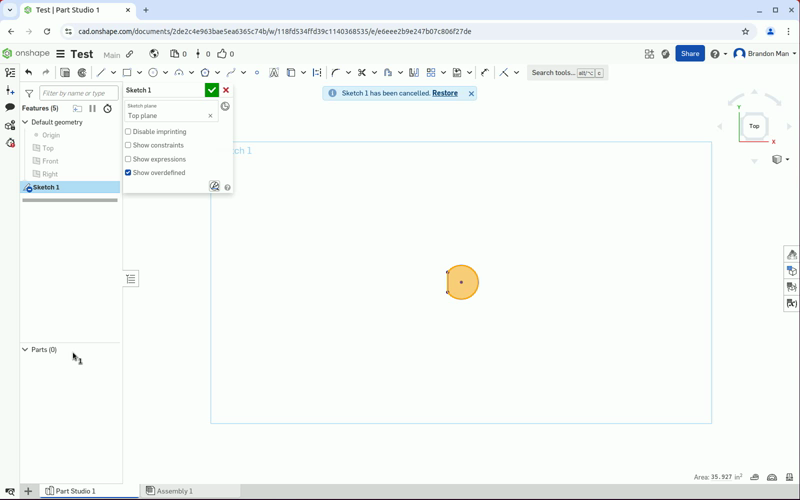
key(shift+y)
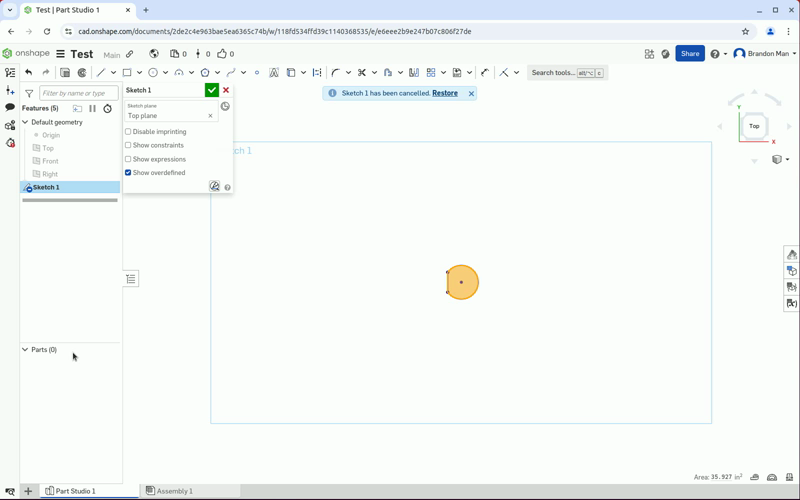
key(shift+e)
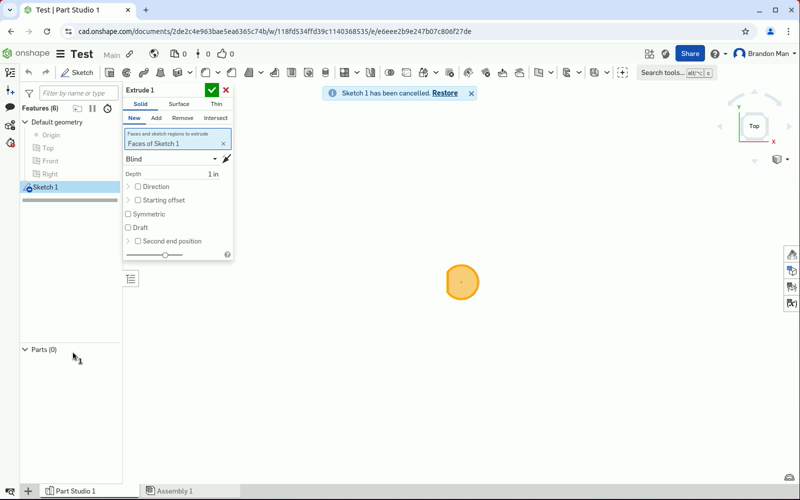
mouse_move(143, 106)
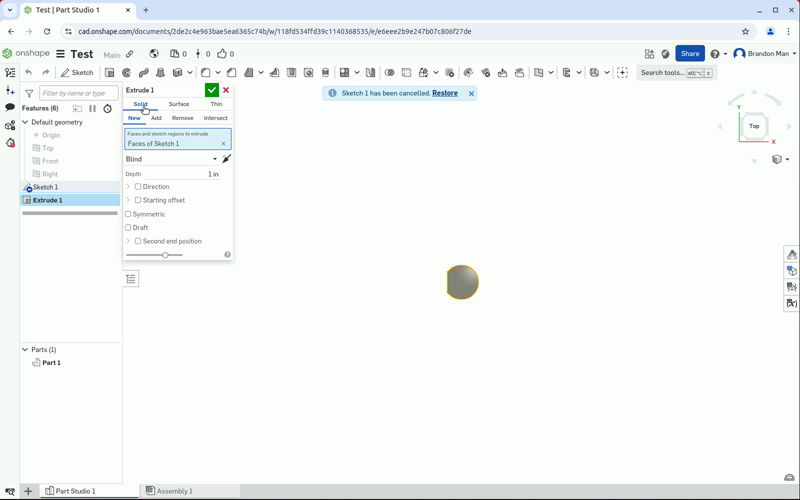
click(143, 106)
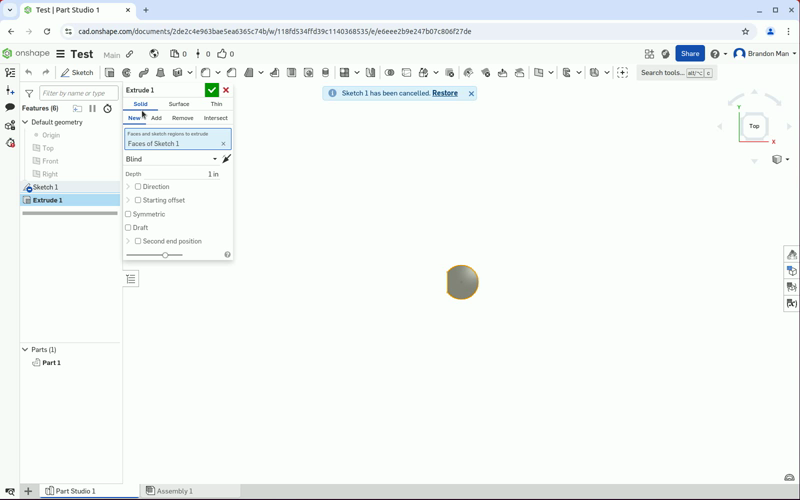
mouse_move(137, 120)
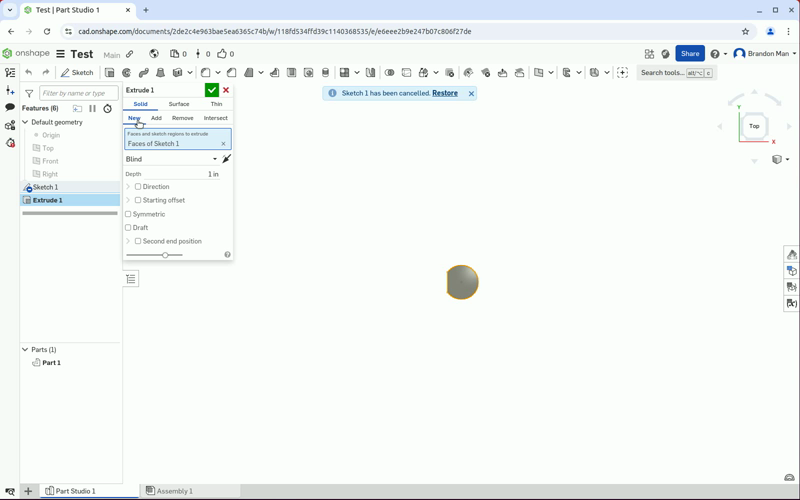
click(137, 120)
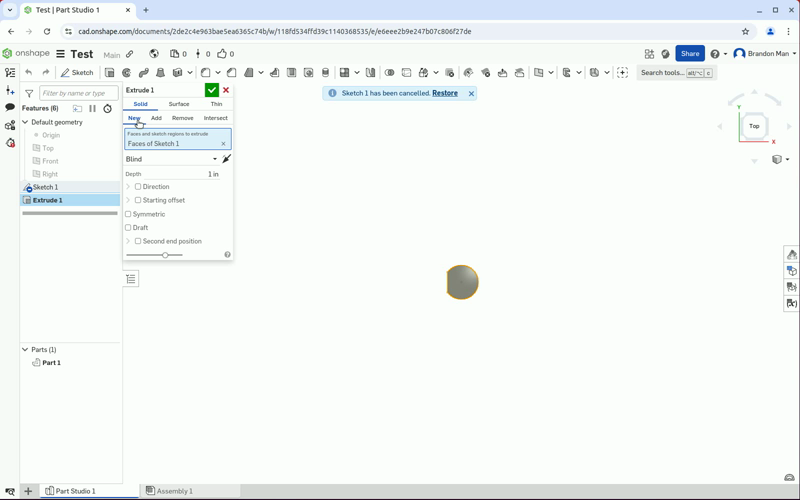
key(tab, 4)
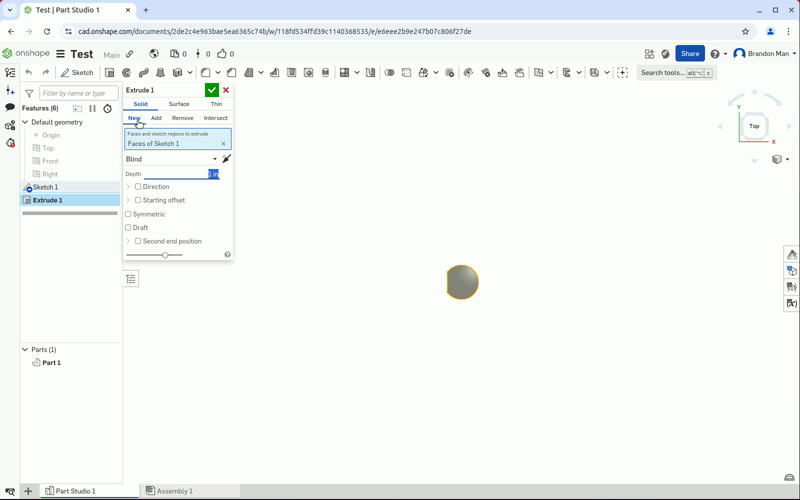
text(23.108)
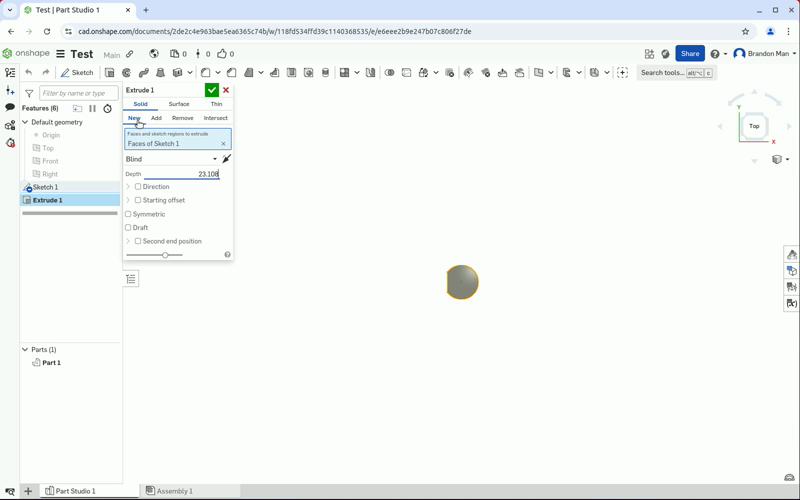
key(enter)
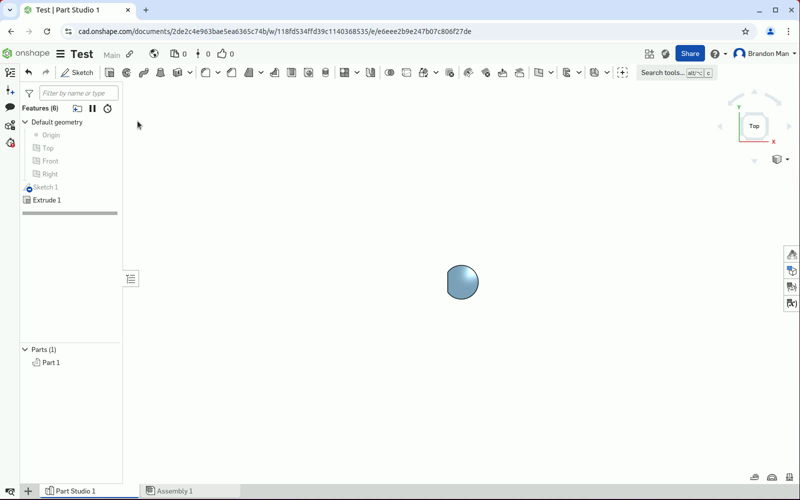
key(shift+h)
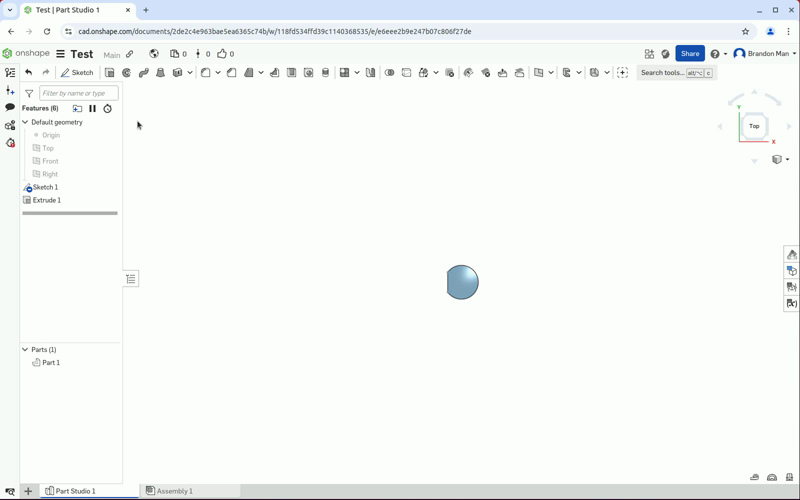
key(shift+h)
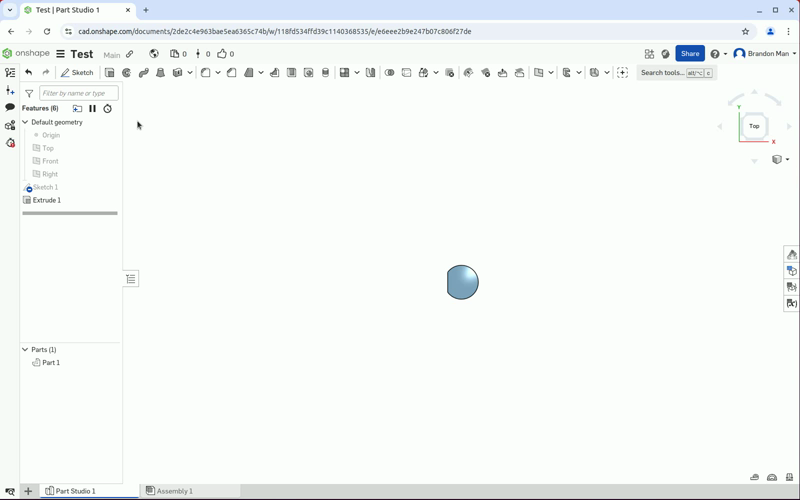
mouse_move(73, 189)
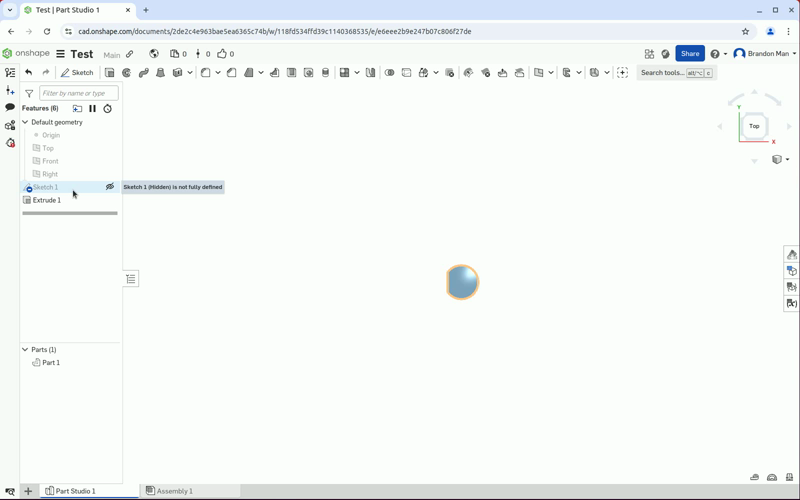
click(73, 189)
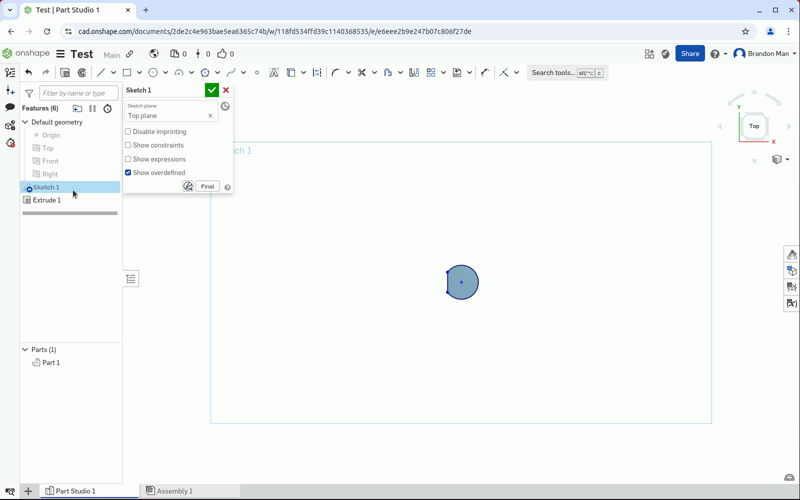
mouse_move(229, 92)
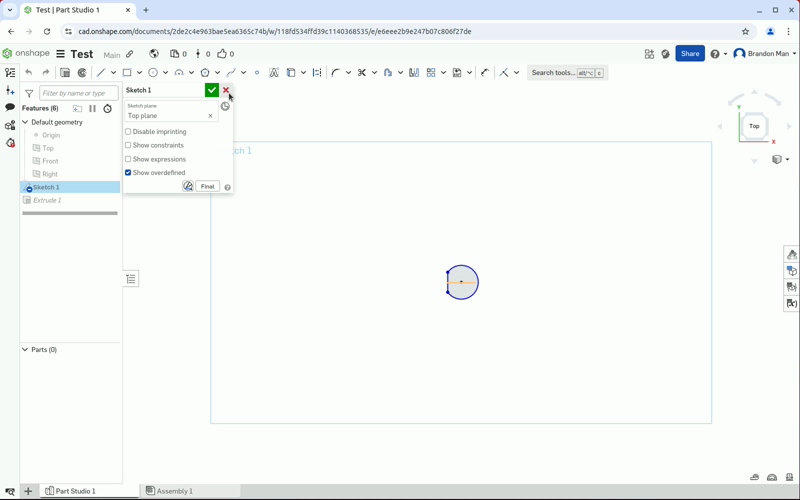
click(229, 92)
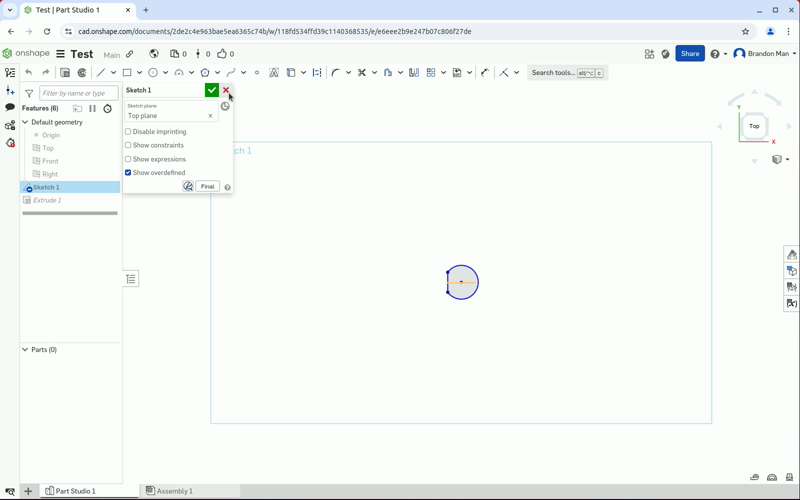
key(shift+s)
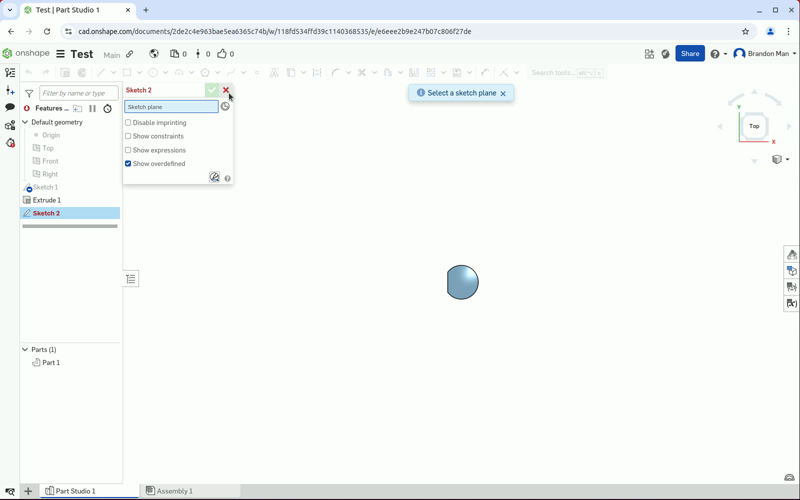
mouse_move(73, 150)
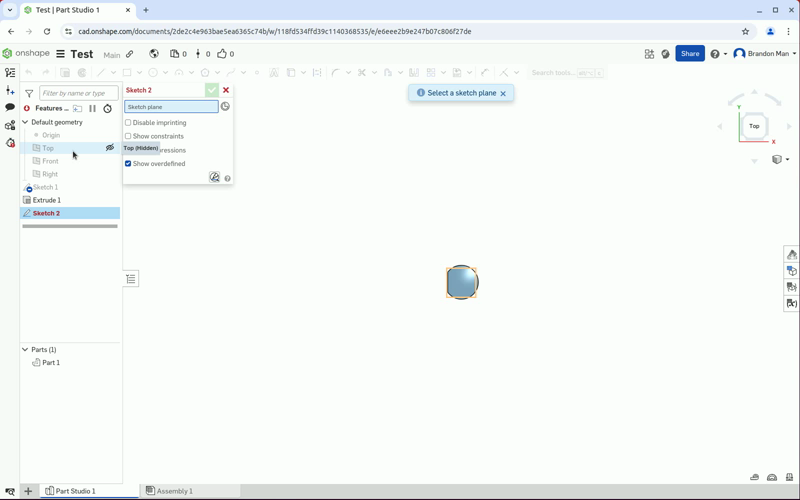
click(73, 150)
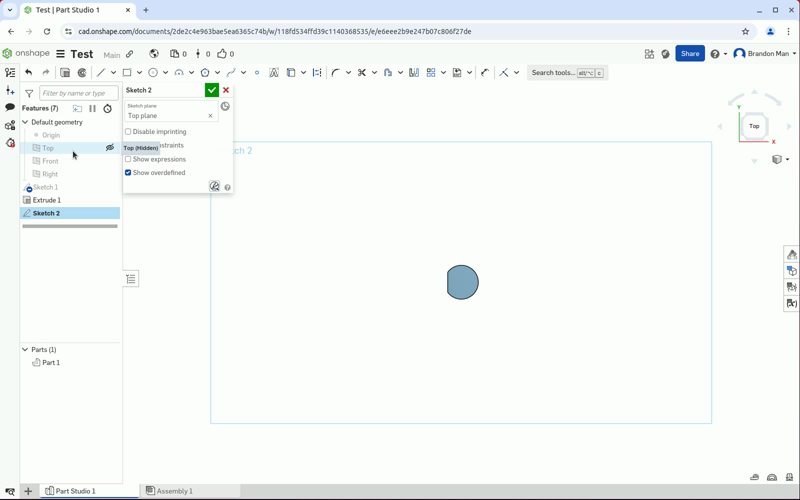
mouse_move(73, 352)
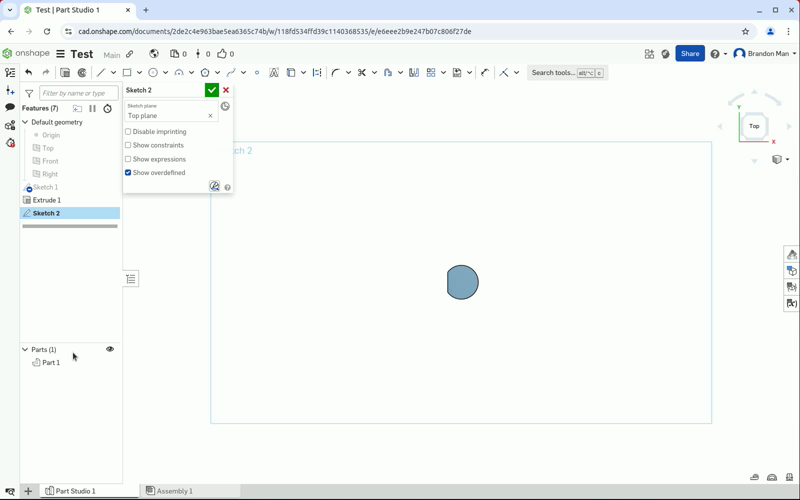
key(y)
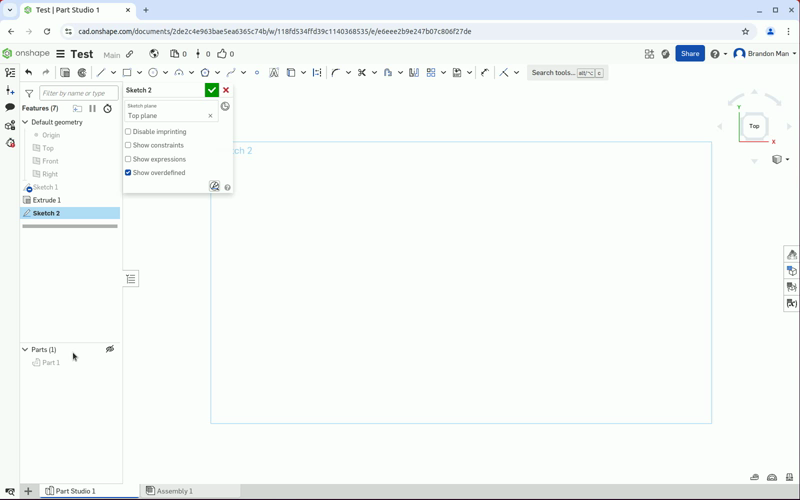
key(l)
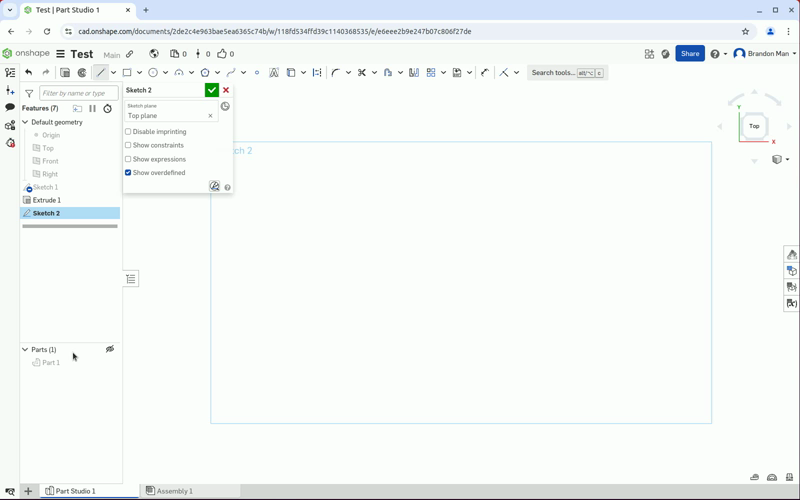
key_down(shift)
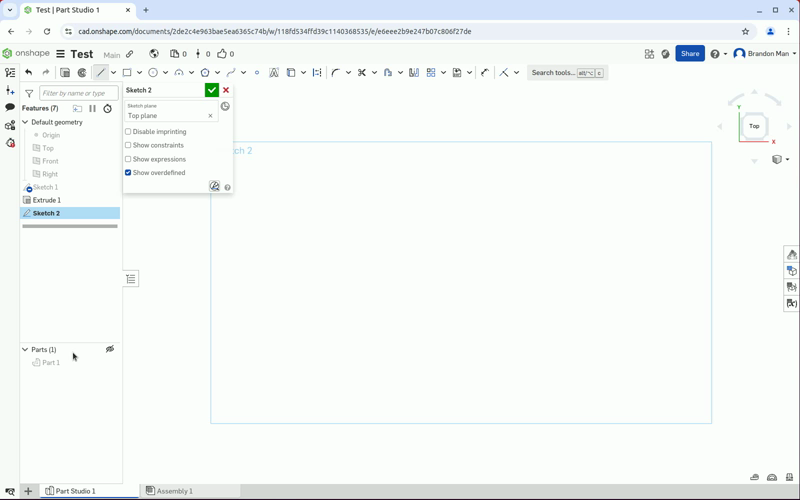
mouse_move(447, 292)
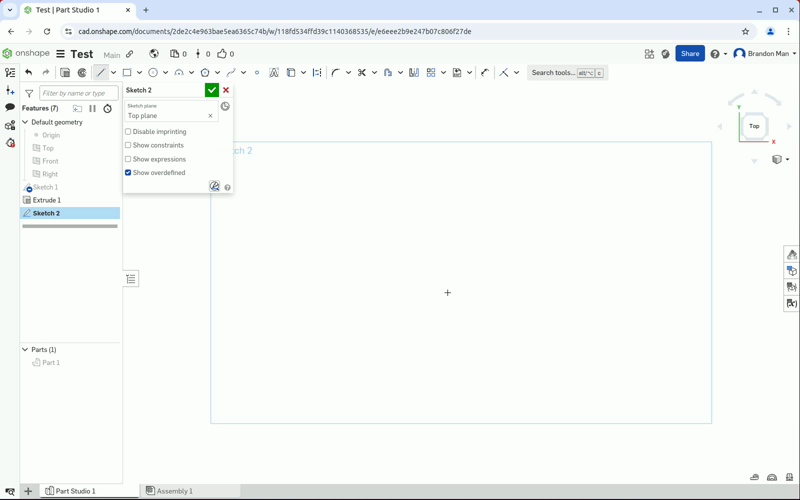
click(447, 292)
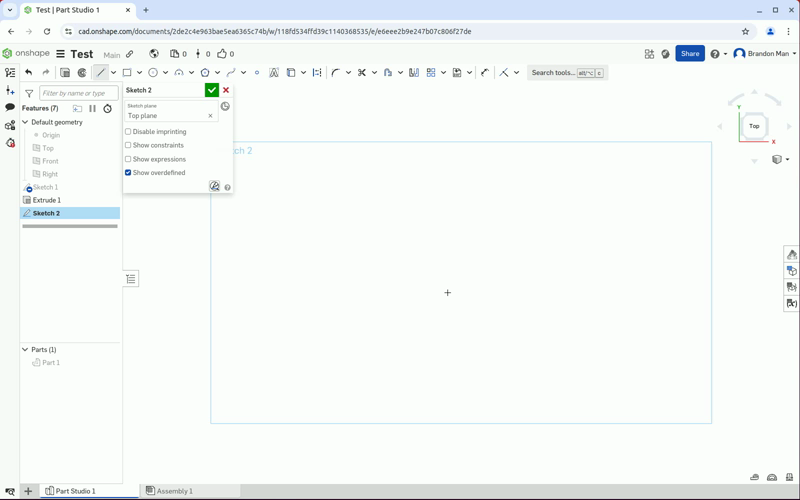
key_up(shift)
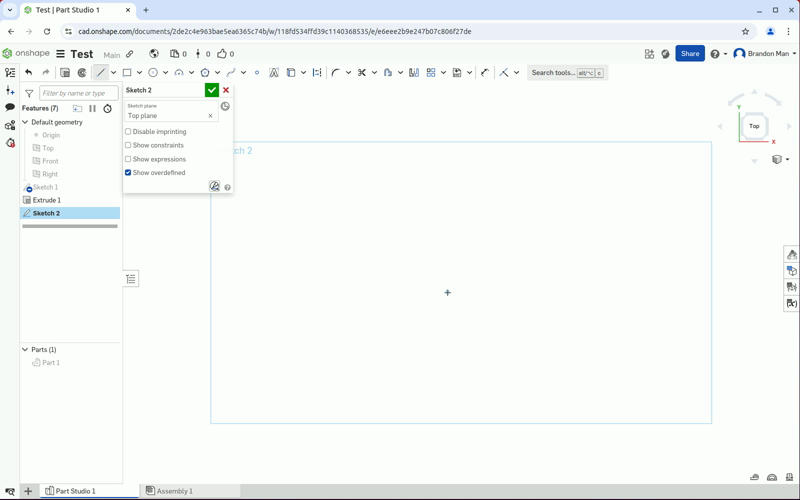
key_down(shift)
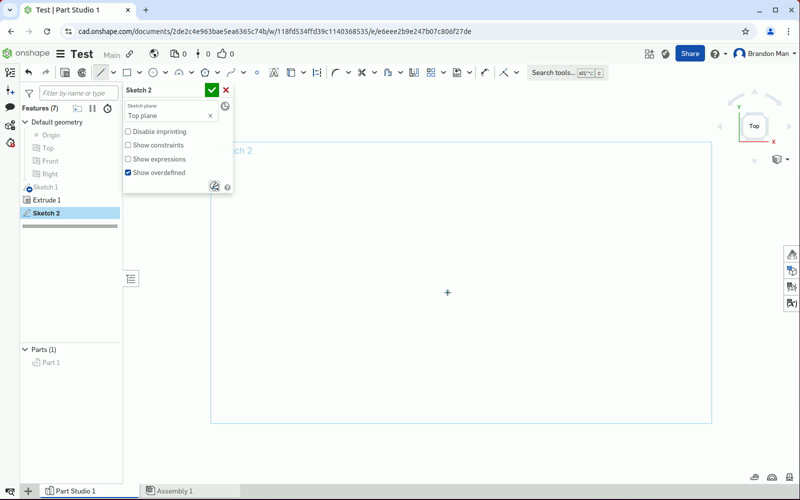
mouse_move(477, 292)
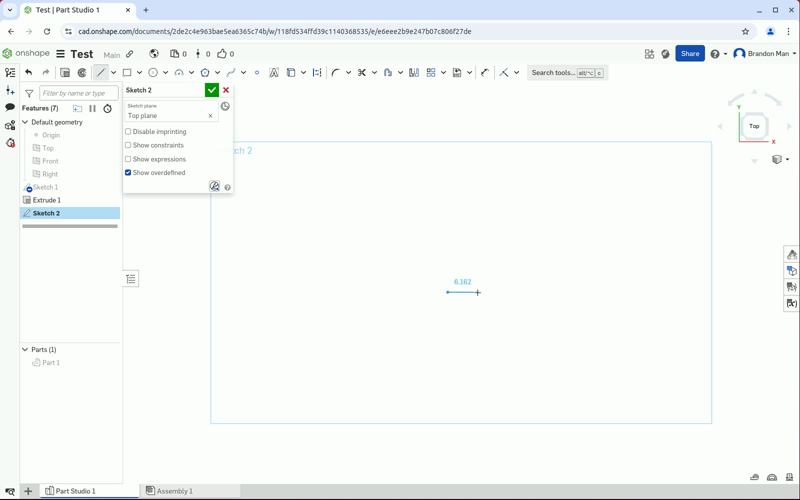
mouse_move(447, 272)
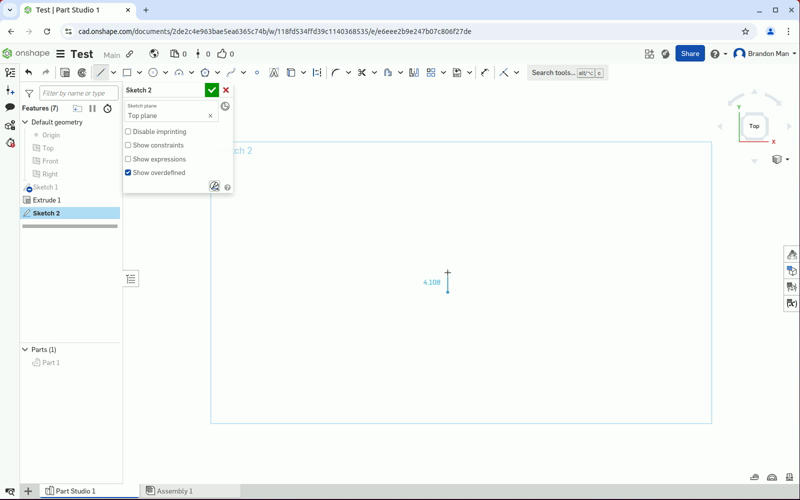
click(447, 272)
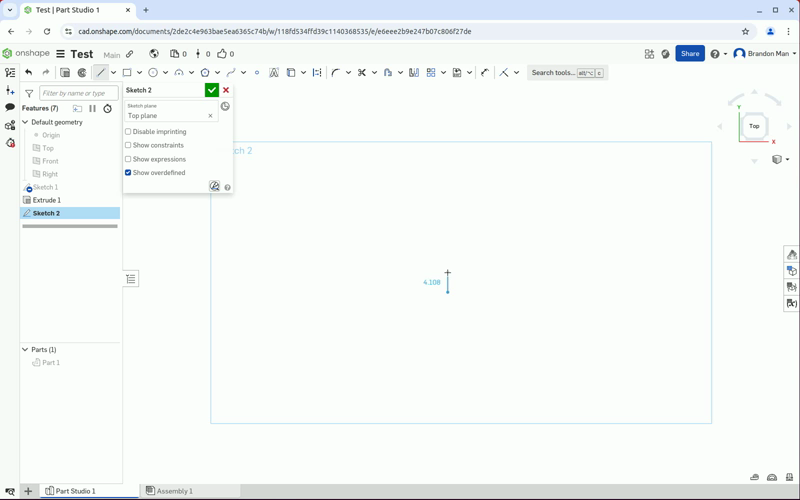
key_up(shift)
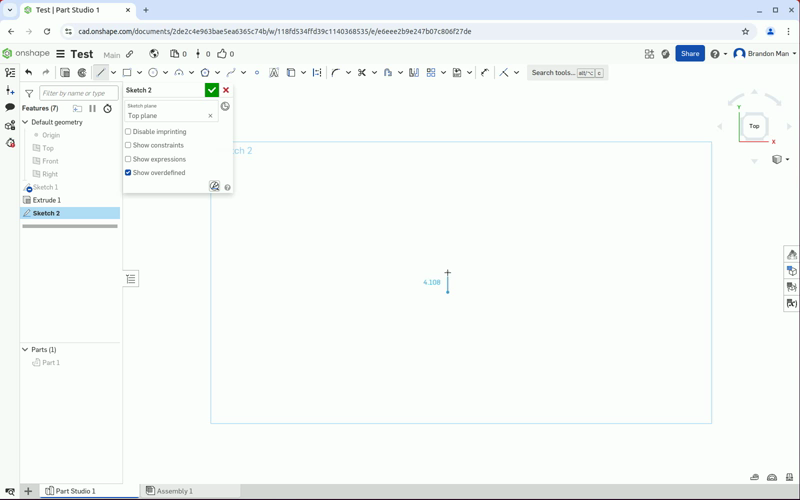
key(esc)
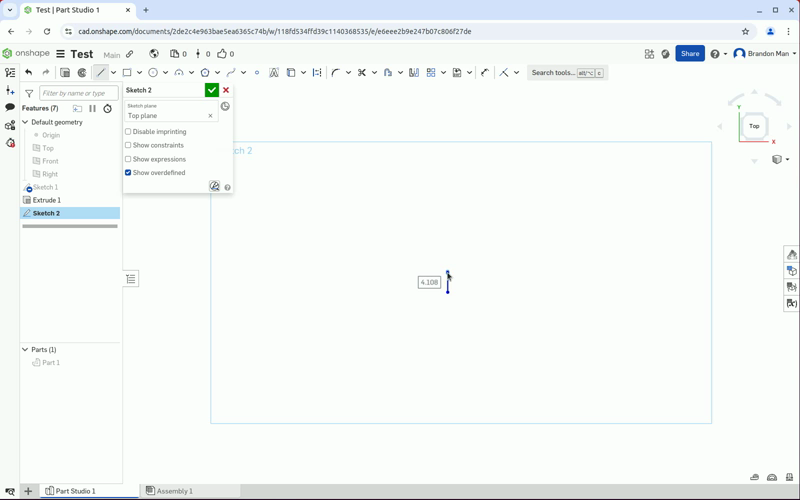
key(a)
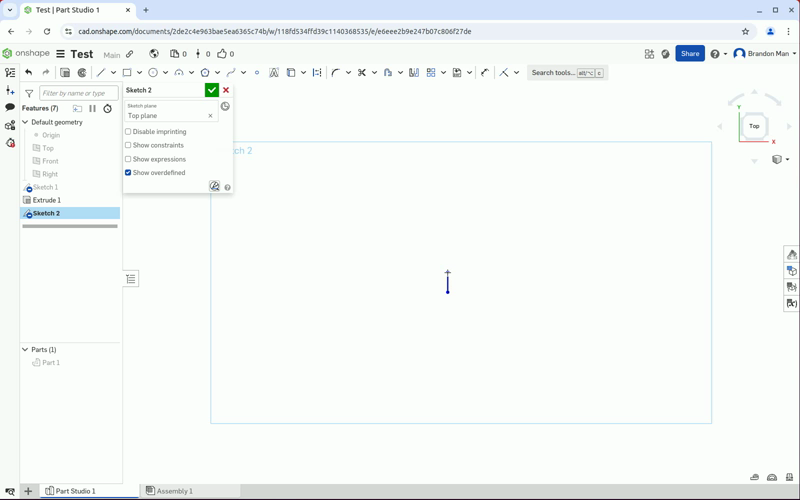
mouse_move(447, 272)
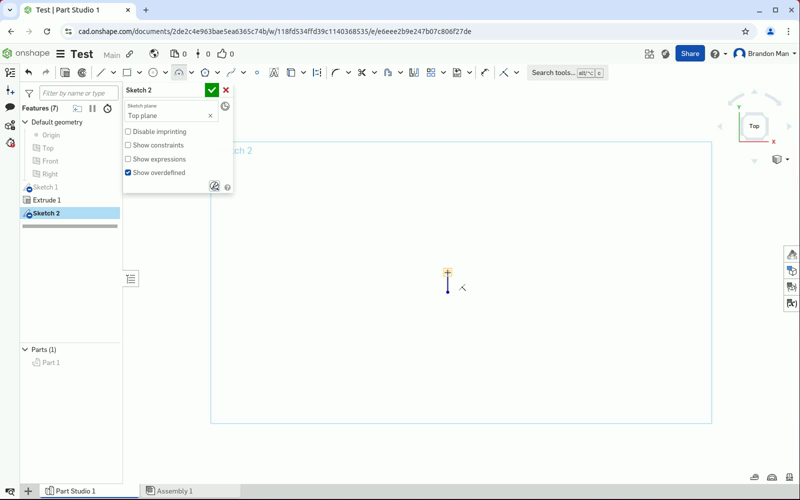
click(447, 272)
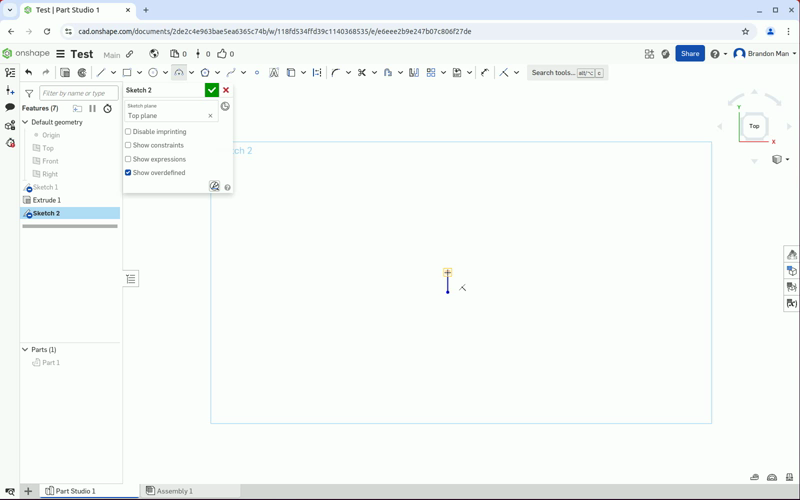
mouse_move(447, 292)
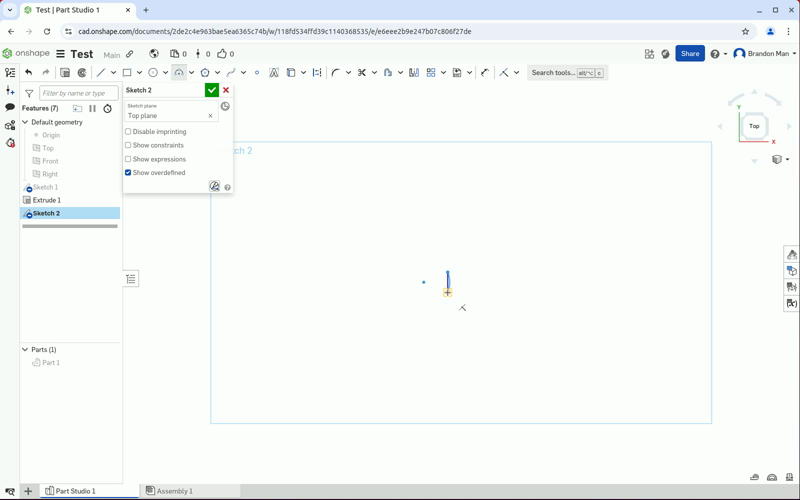
click(447, 292)
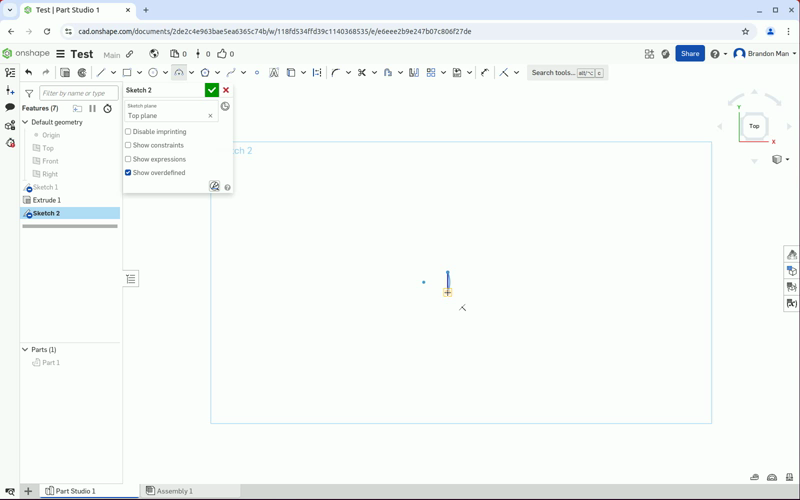
key_down(shift)
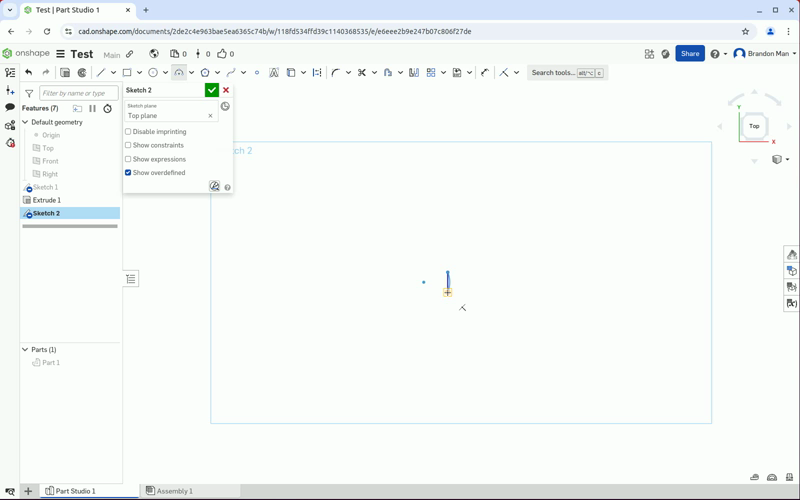
mouse_move(444, 282)
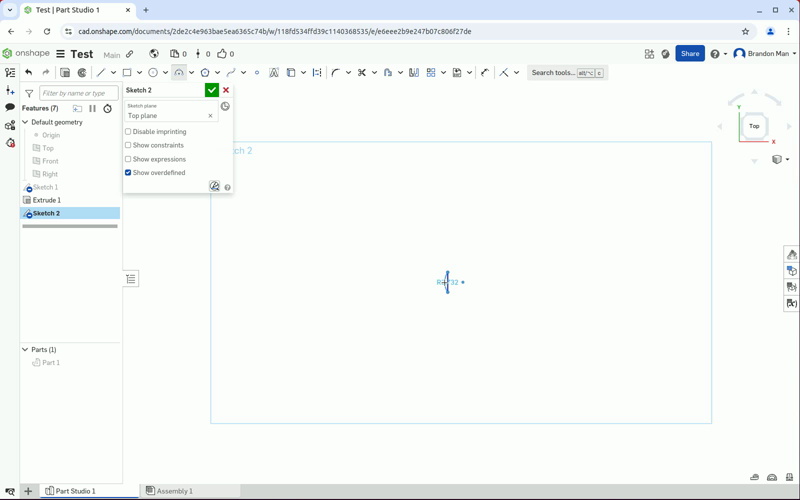
click(444, 282)
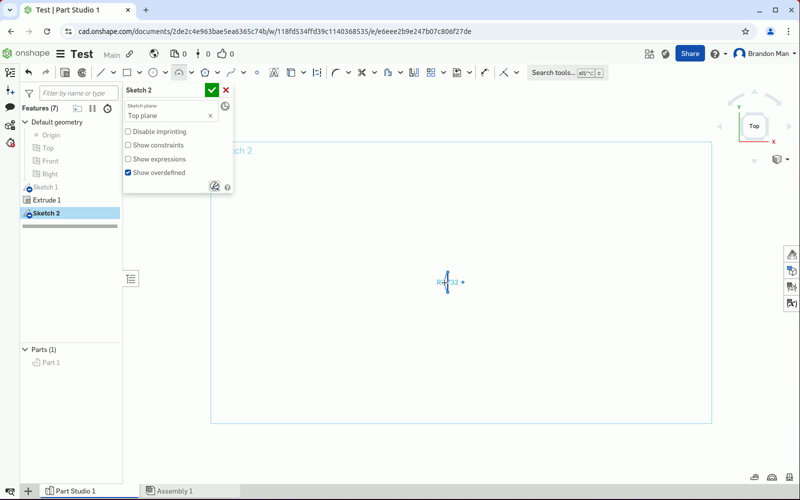
key_up(shift)
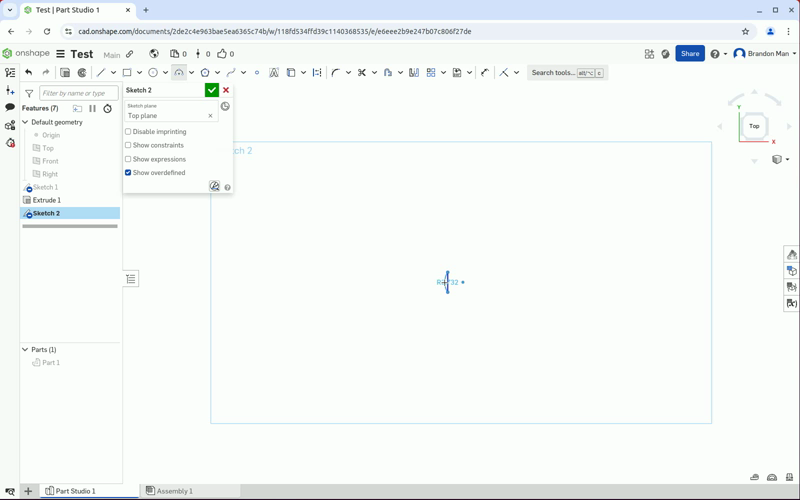
key(esc)
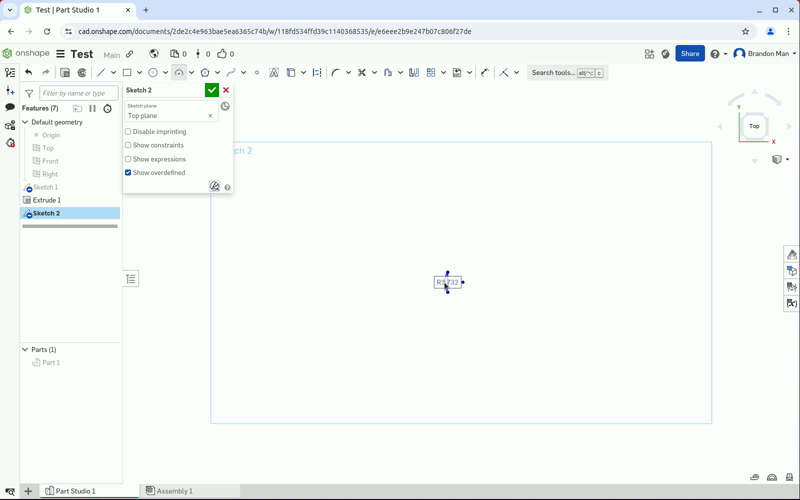
mouse_move(446, 278)
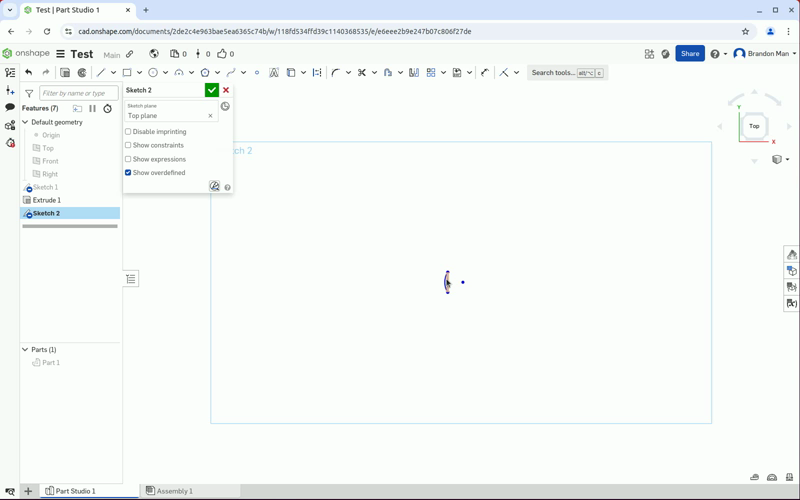
scroll(6)
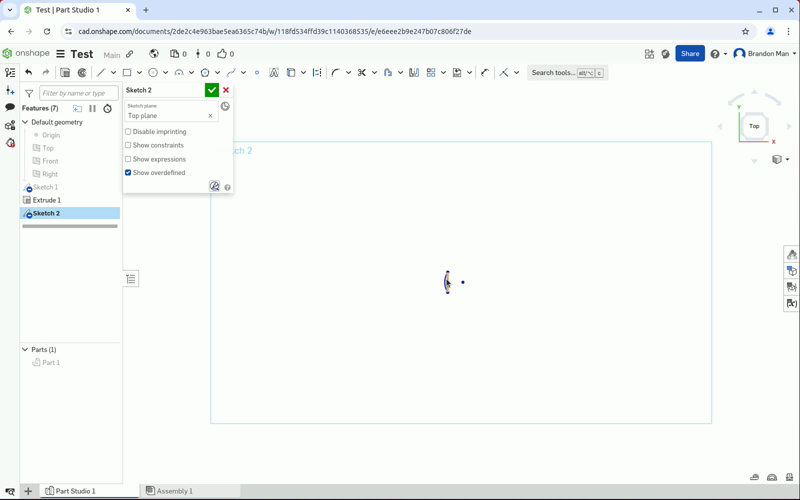
scroll(6)
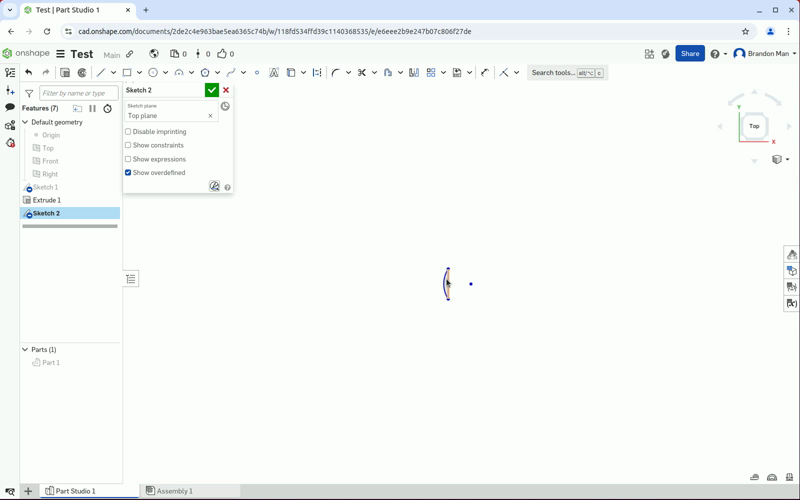
scroll(6)
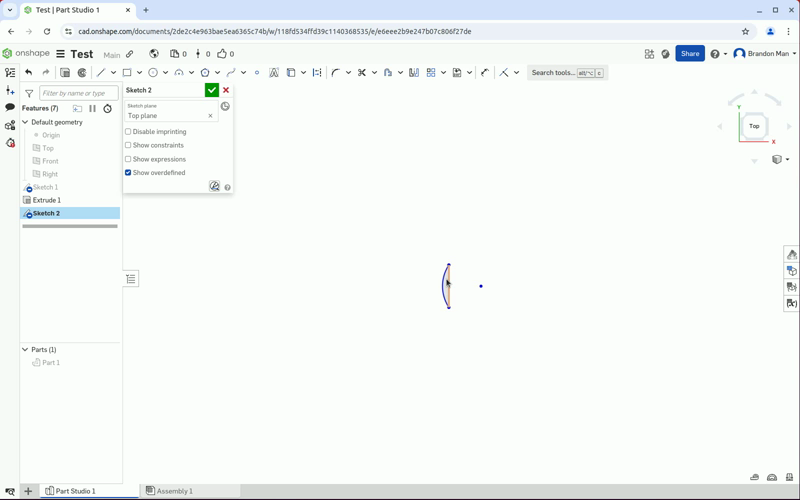
scroll(6)
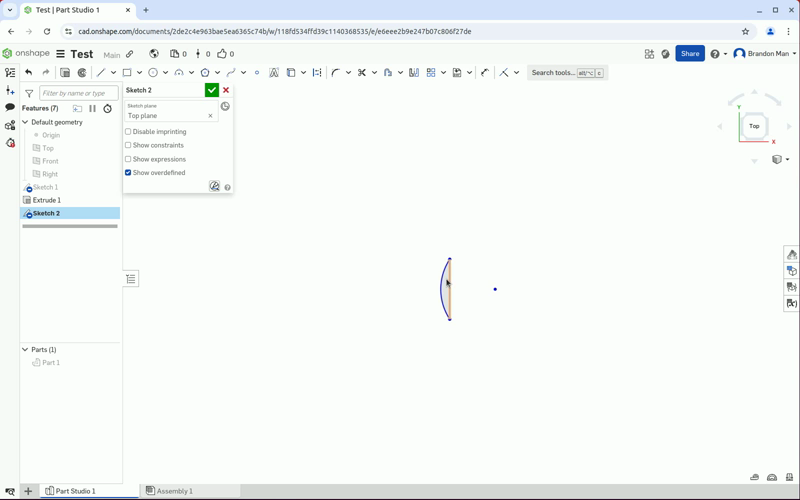
scroll(6)
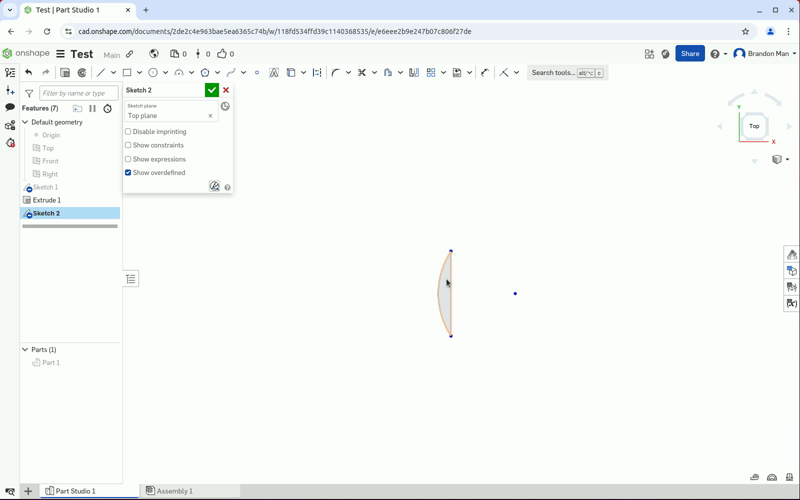
scroll(6)
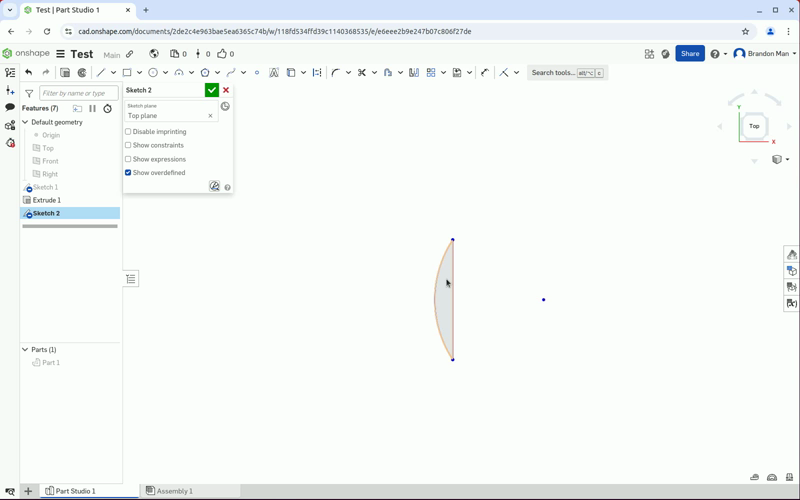
scroll(6)
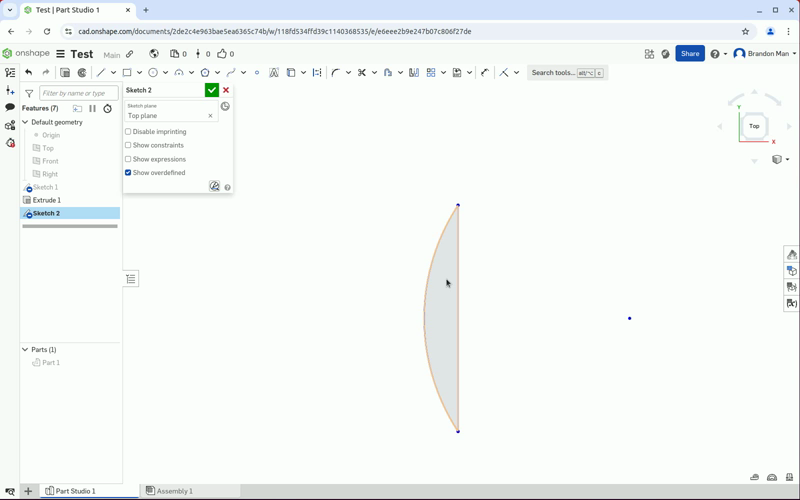
click(446, 278)
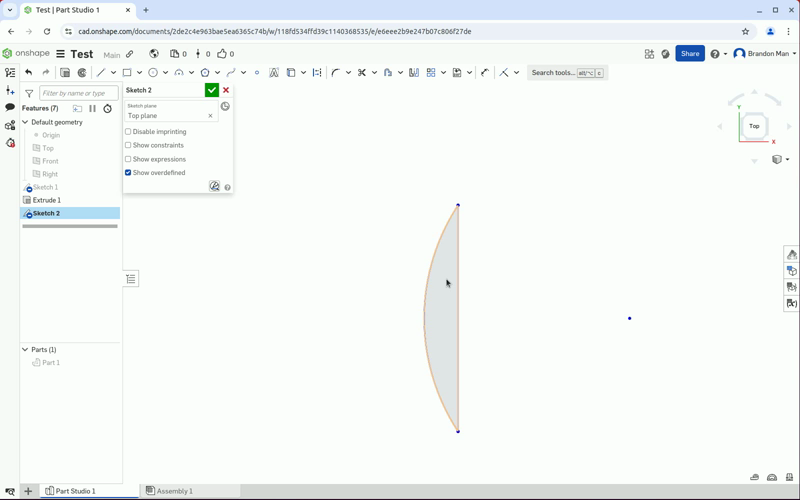
scroll(-6)
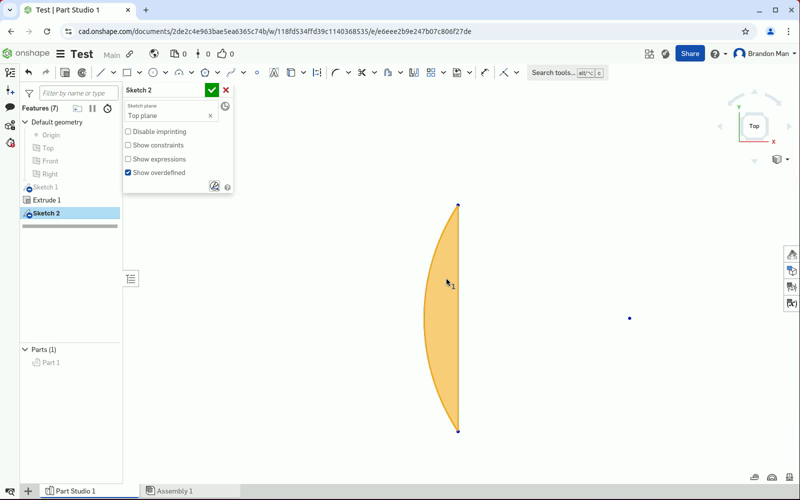
scroll(-6)
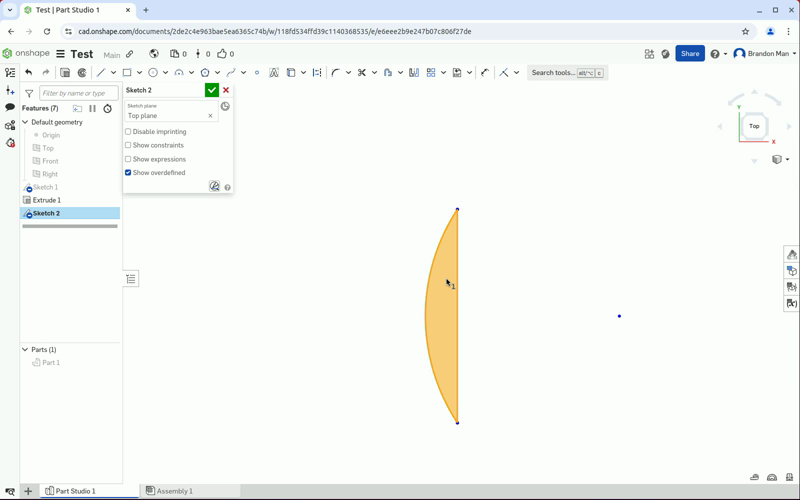
scroll(-6)
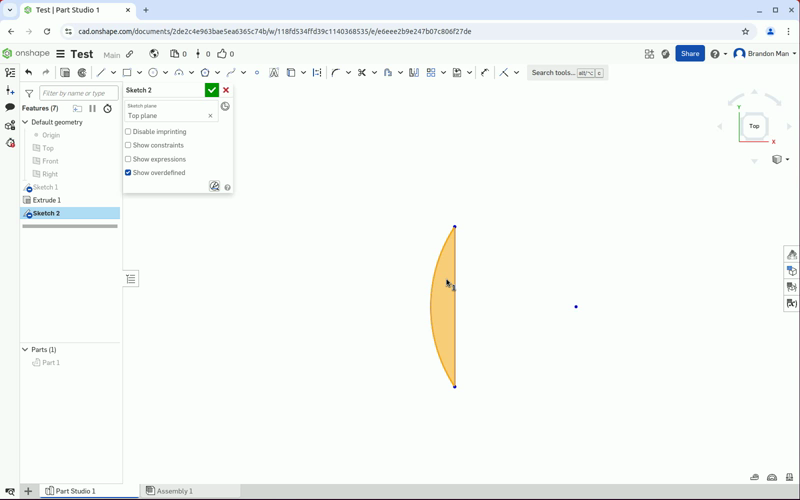
scroll(-6)
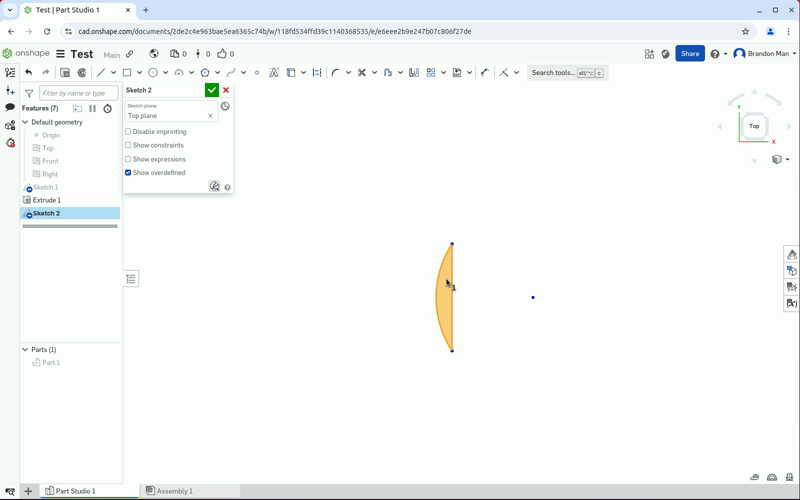
scroll(-6)
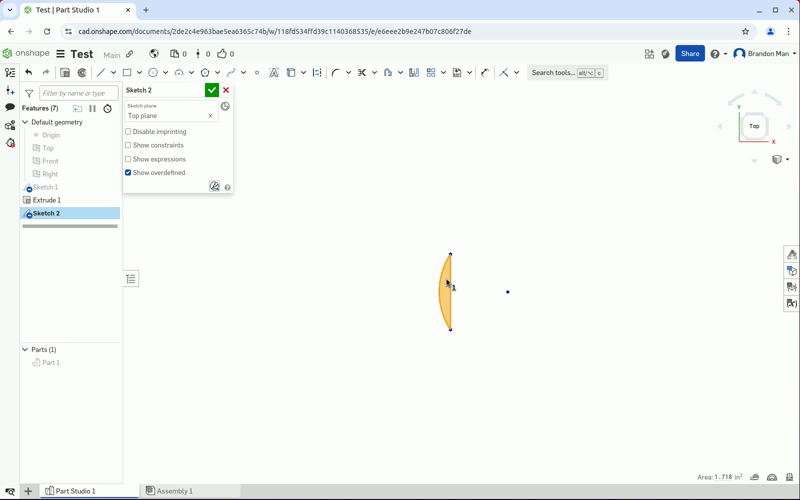
scroll(-6)
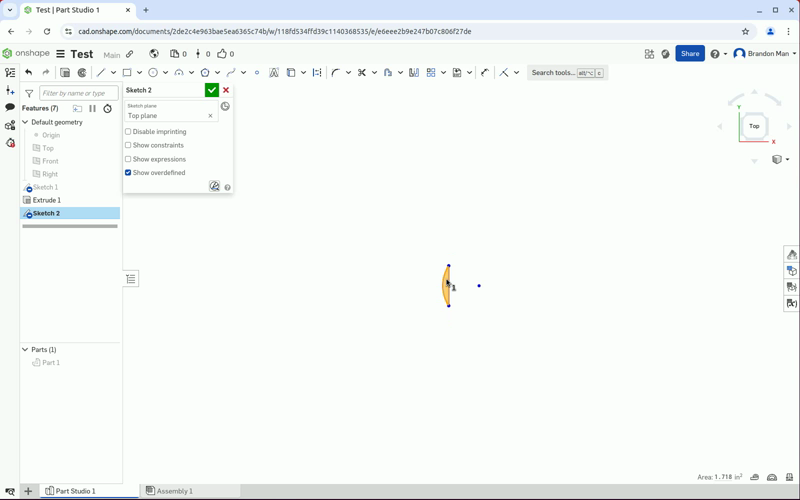
scroll(-6)
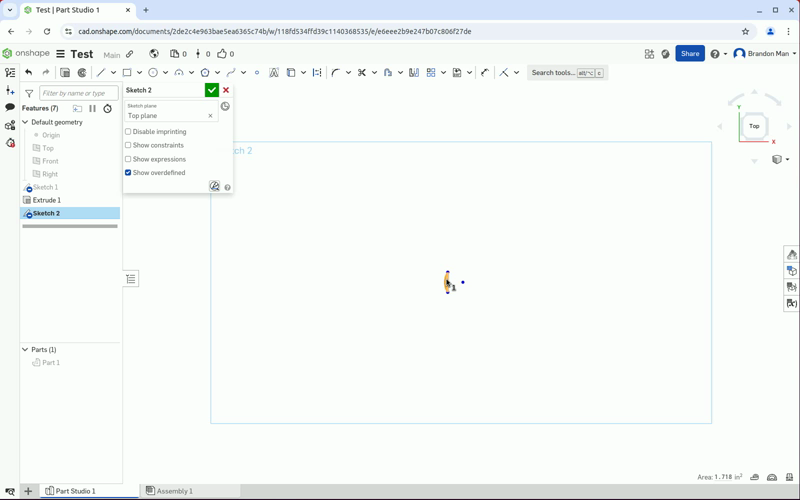
mouse_move(73, 352)
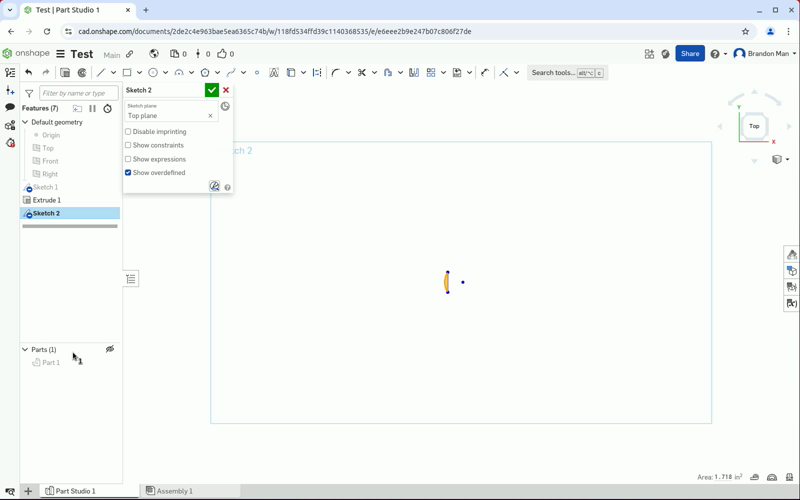
key(shift+y)
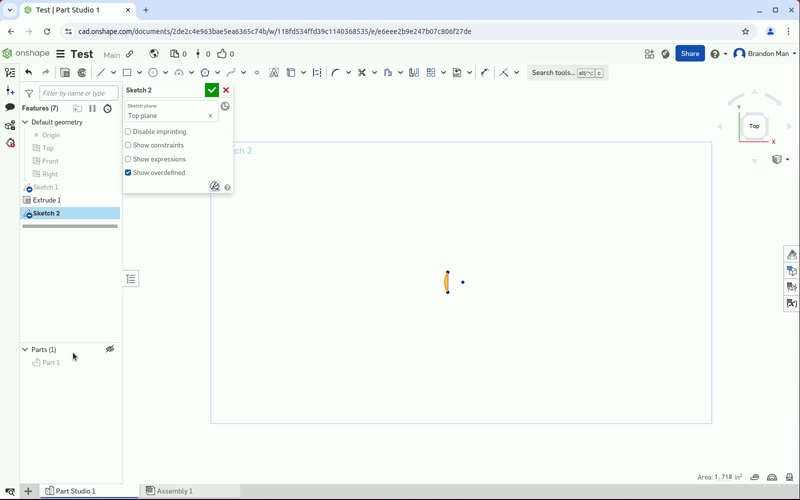
key(shift+e)
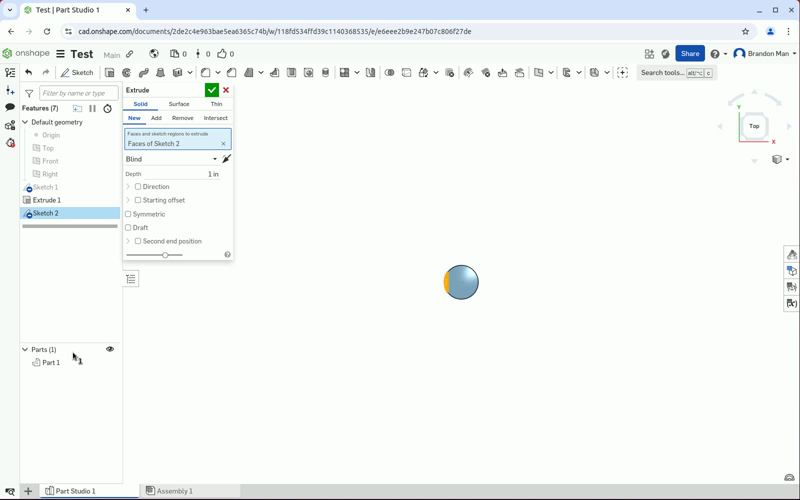
mouse_move(143, 106)
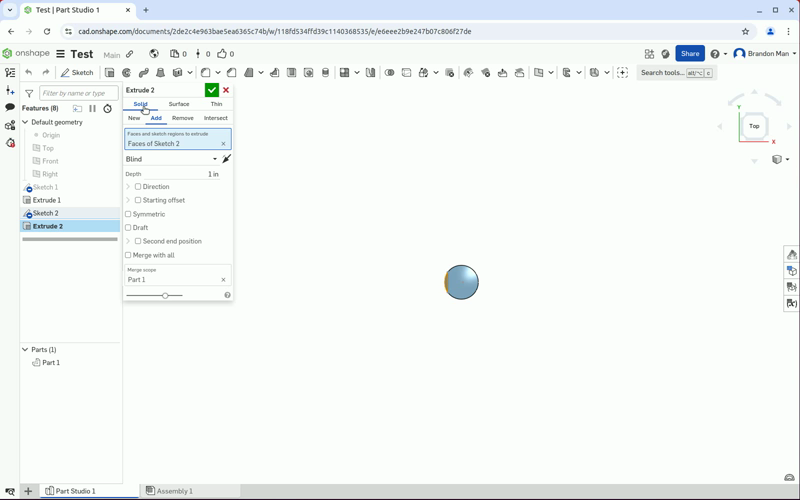
click(143, 106)
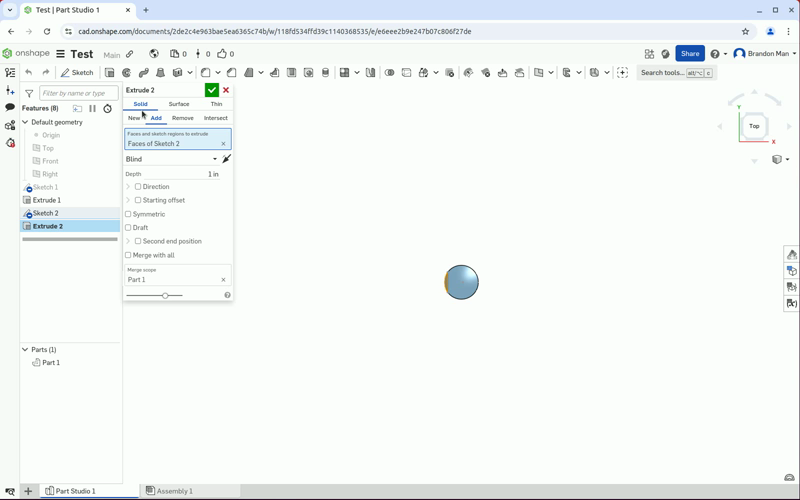
mouse_move(137, 120)
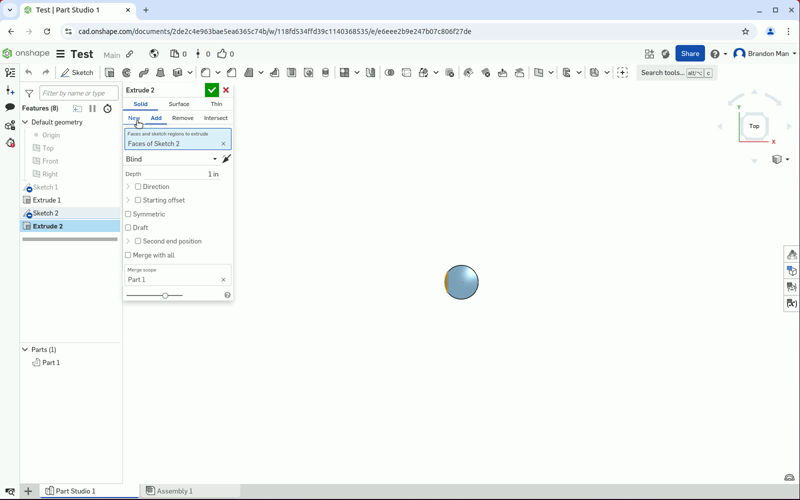
click(137, 120)
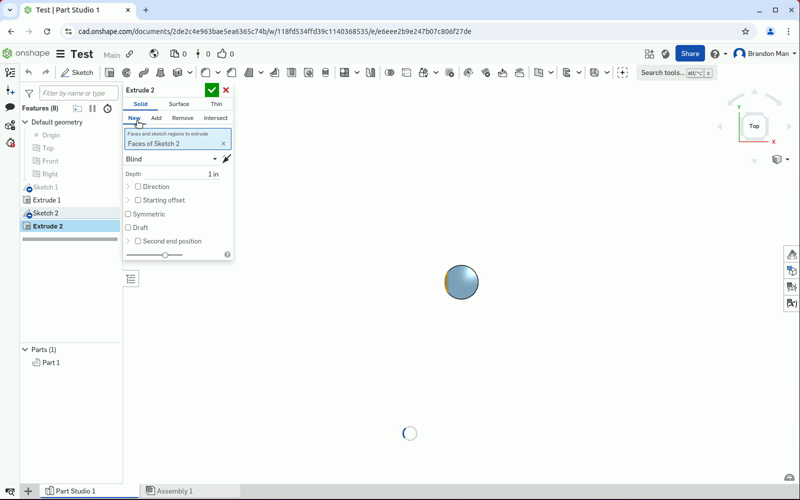
key(tab, 4)
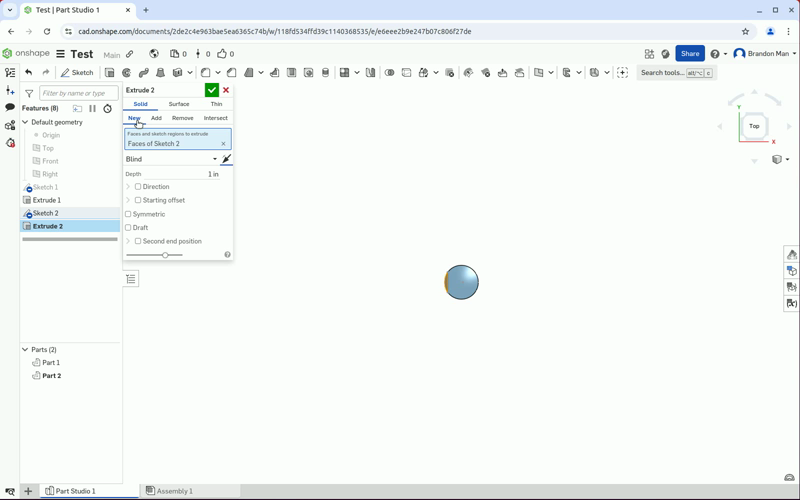
text(3.851)
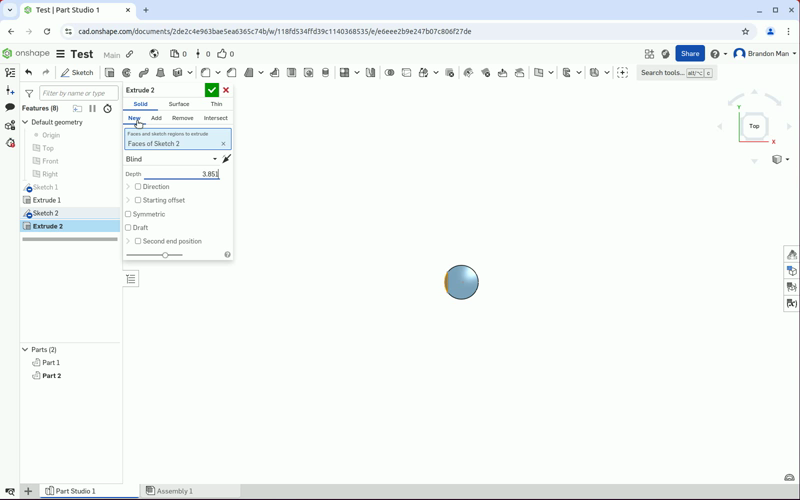
key(enter)
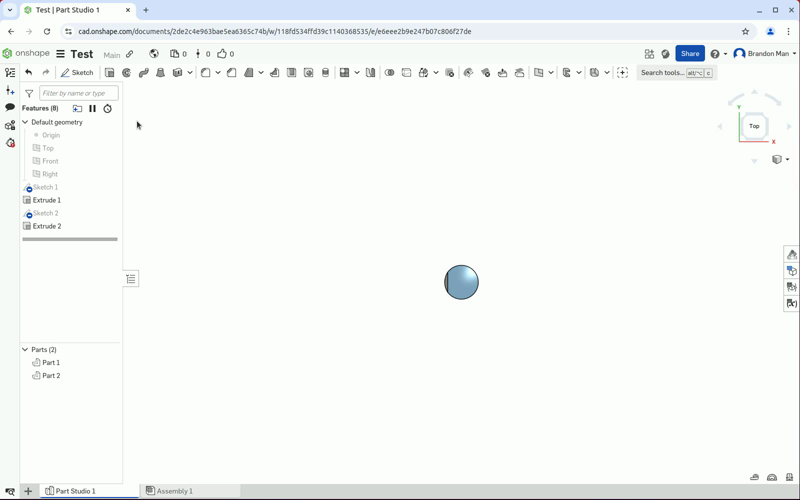
key(shift+h)
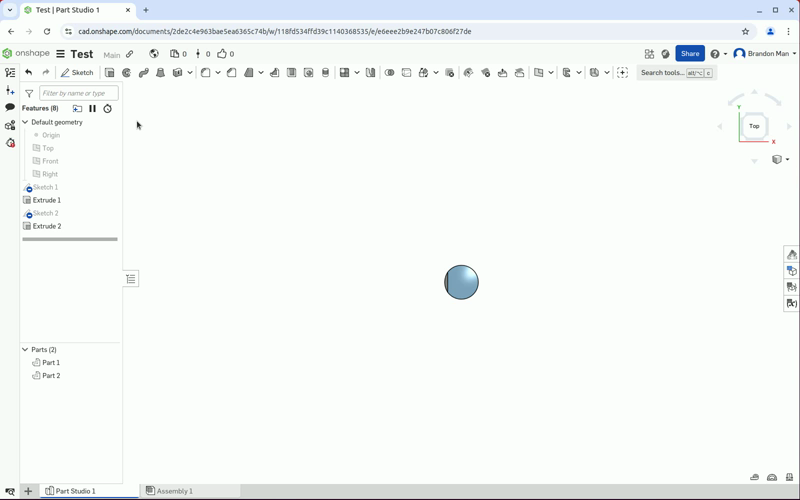
key(shift+h)
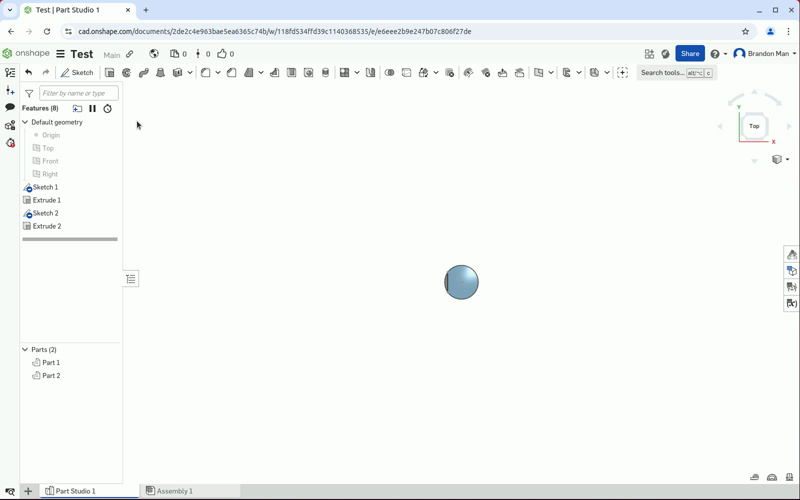
key(shift+7)
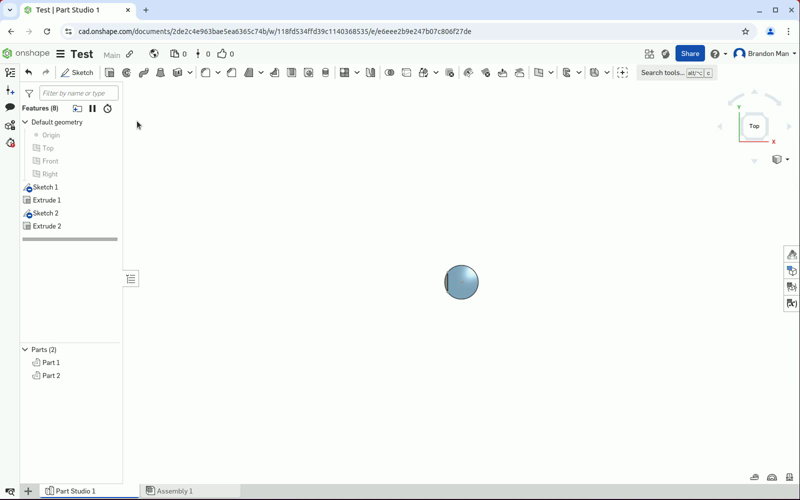
key(up, 3)
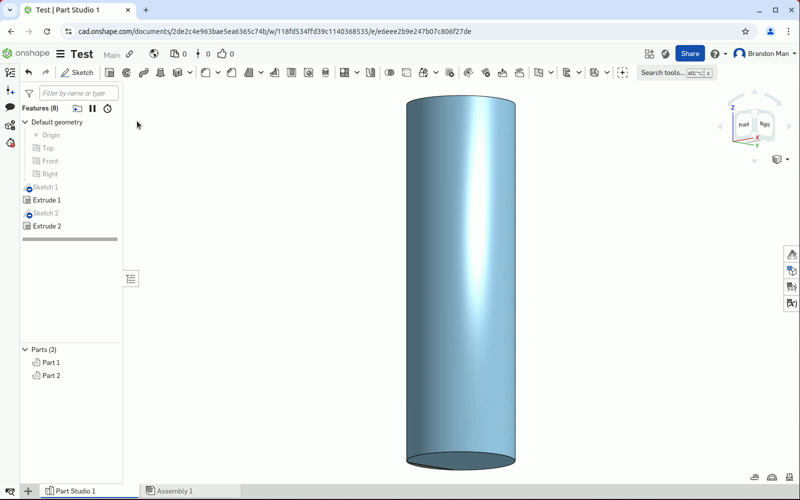
key(left, 3)
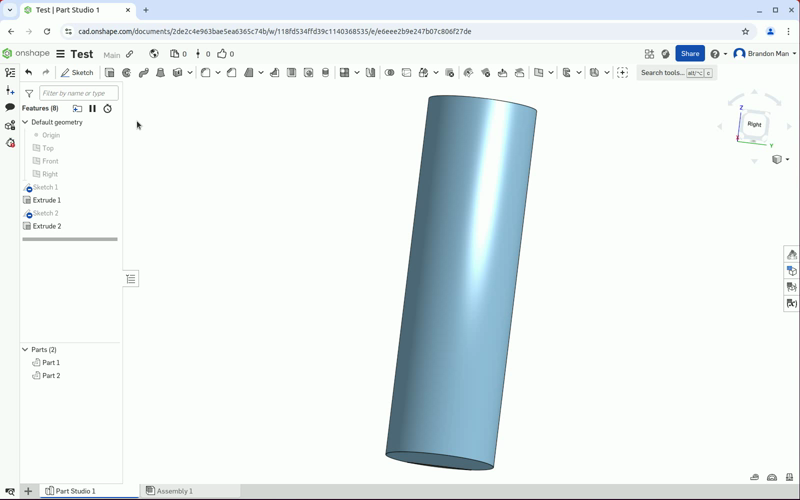
key(right, 3)
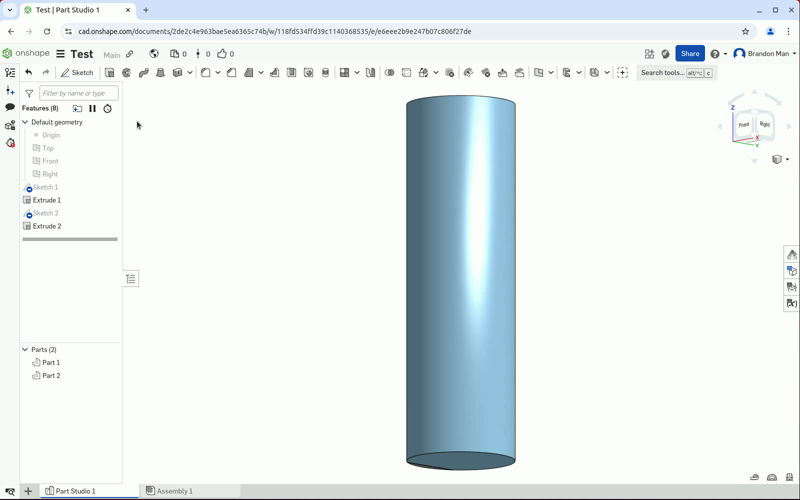
key(down, 3)
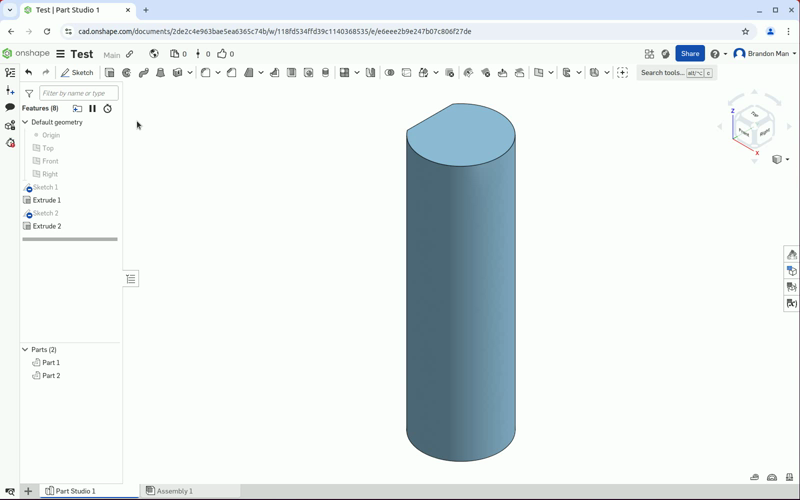
mouse_move(73, 189)
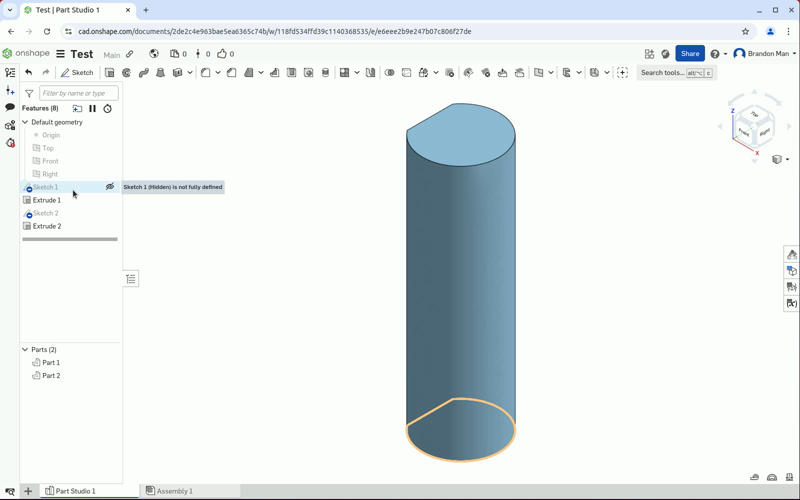
click(73, 189)